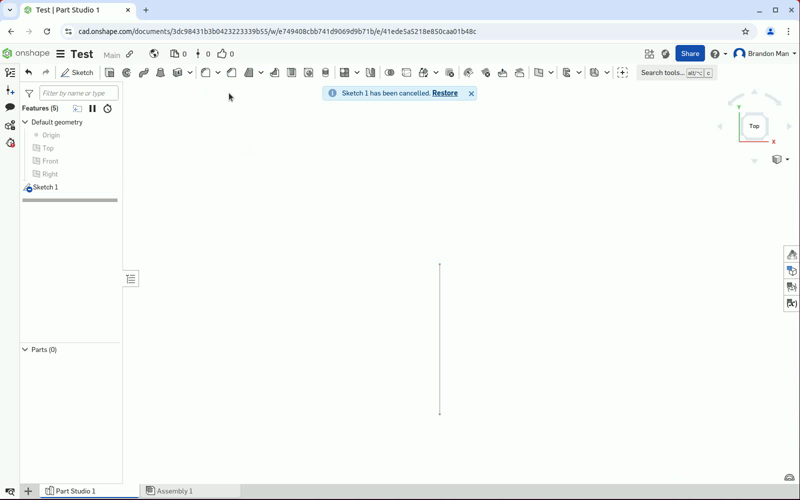
key(shift+h)
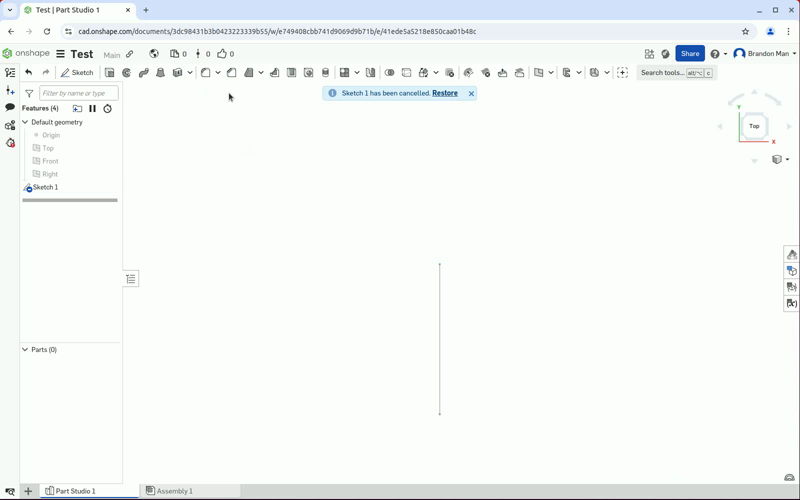
key(shift+s)
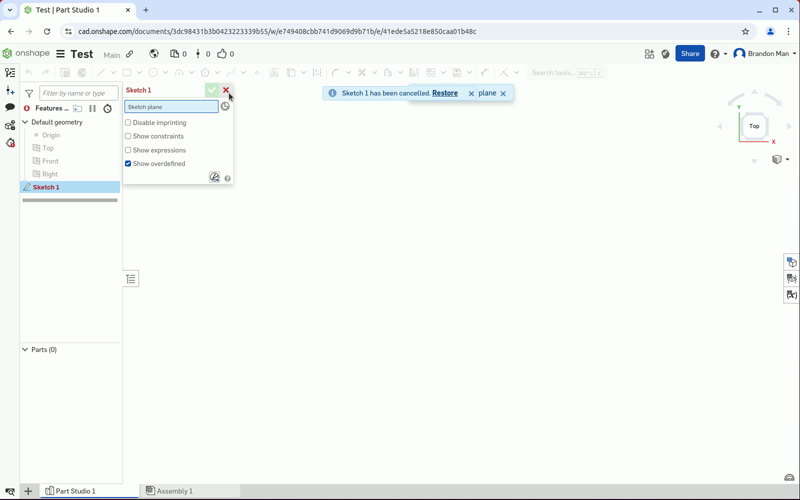
mouse_move(73, 150)
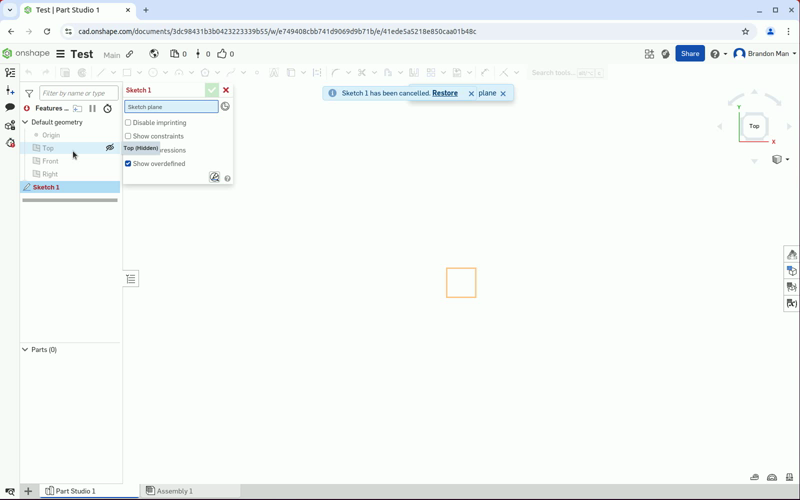
click(73, 150)
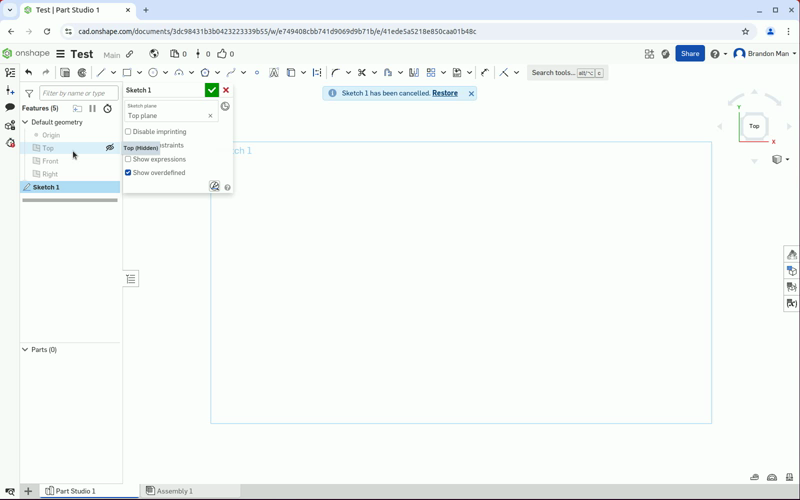
mouse_move(73, 352)
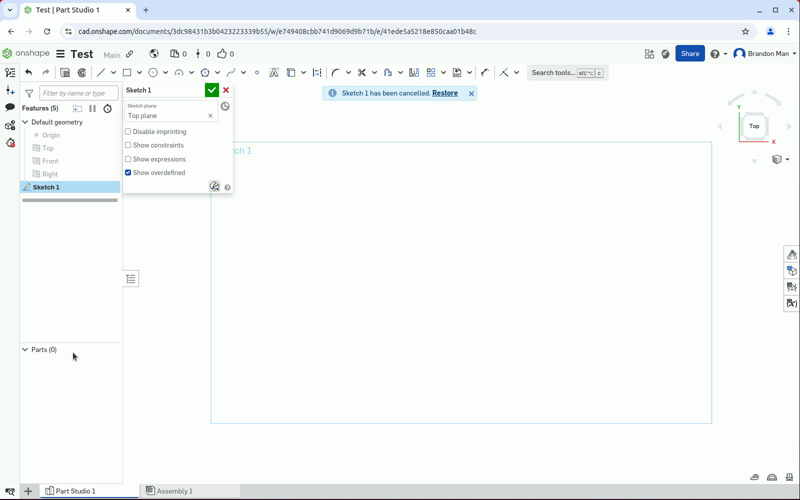
key(y)
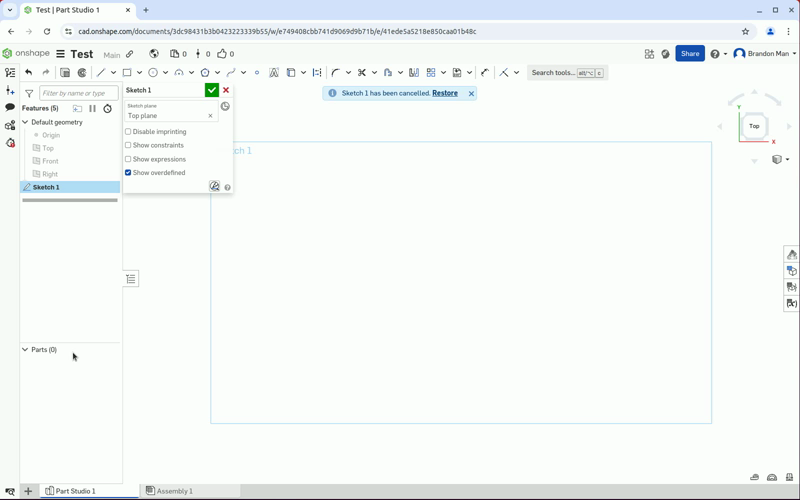
key(l)
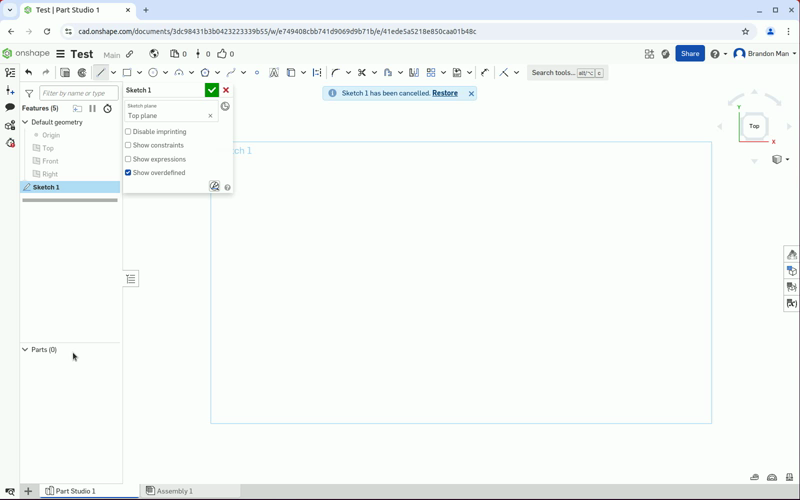
key_down(shift)
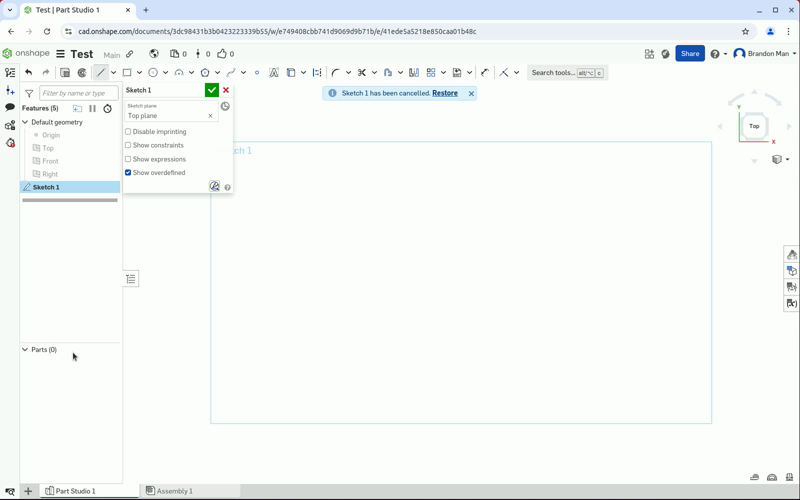
mouse_move(348, 260)
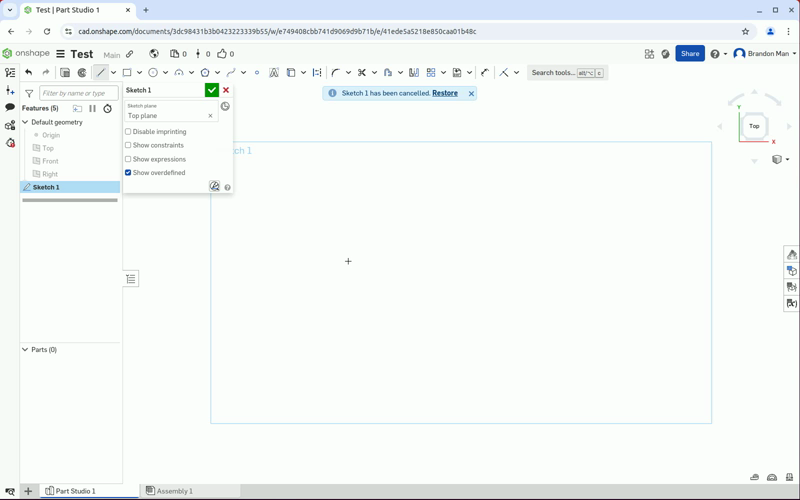
click(348, 260)
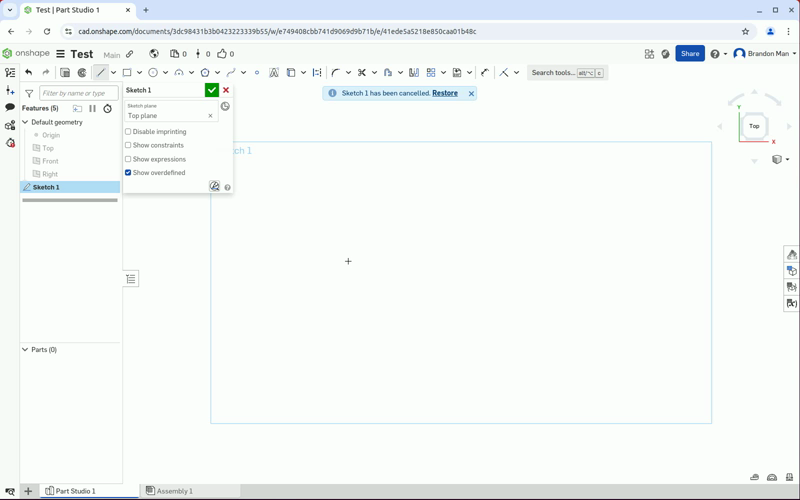
key_up(shift)
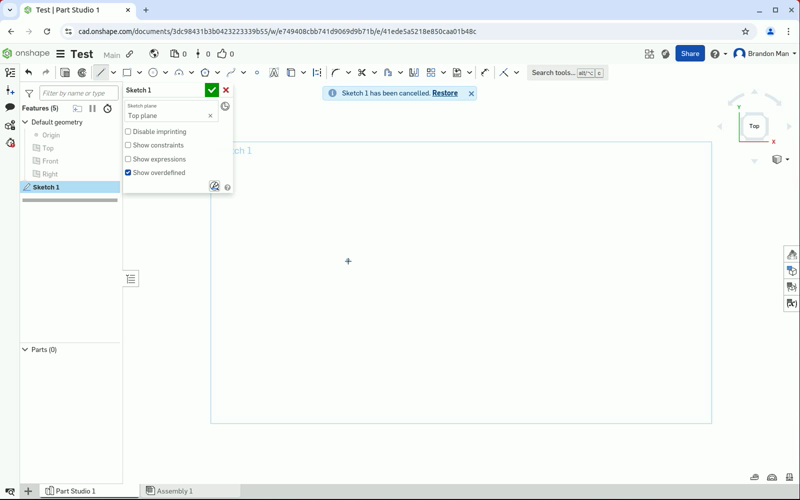
key_down(shift)
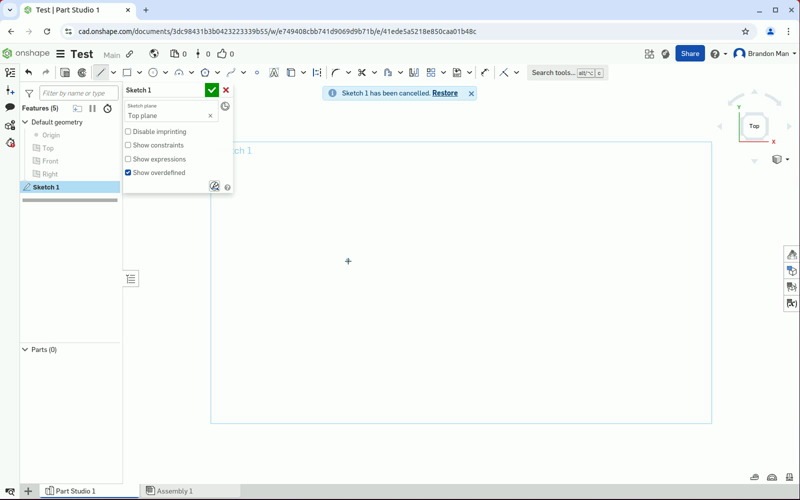
mouse_move(572, 260)
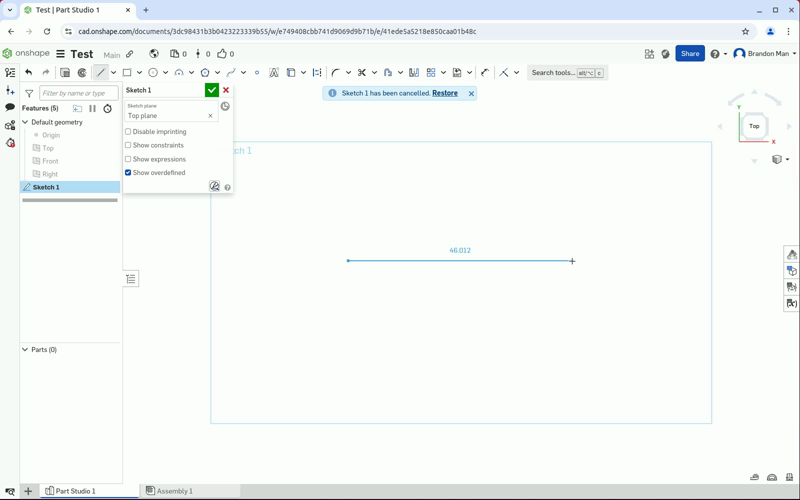
click(572, 260)
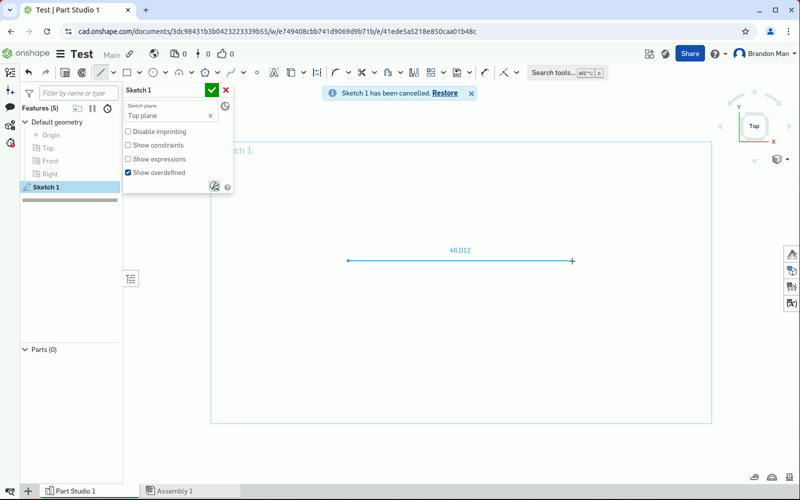
key_up(shift)
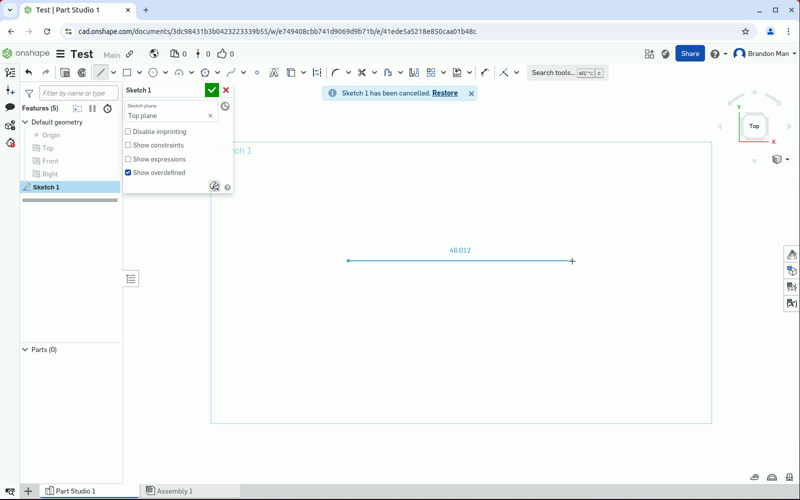
key_down(shift)
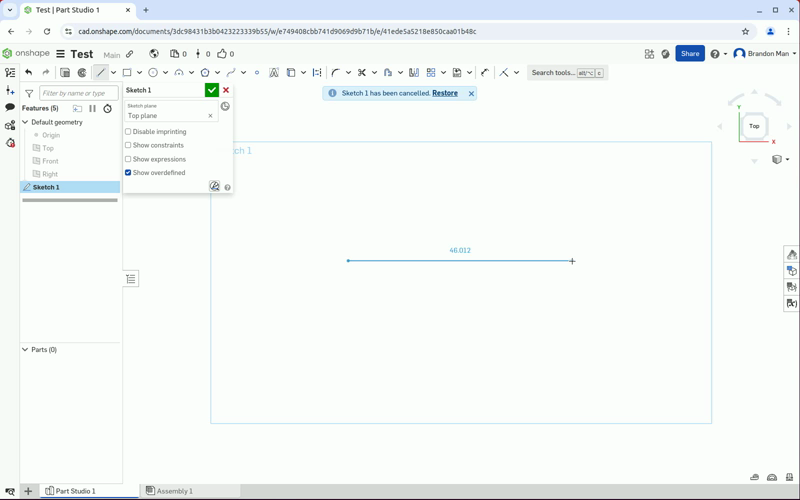
mouse_move(589, 260)
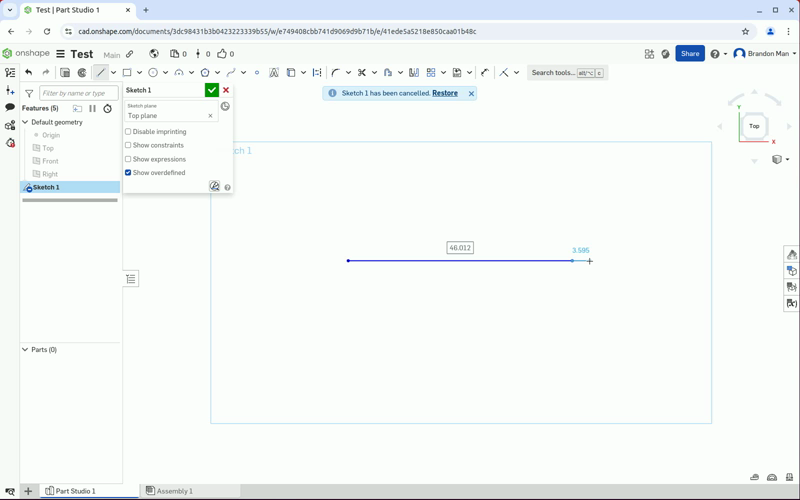
mouse_move(572, 227)
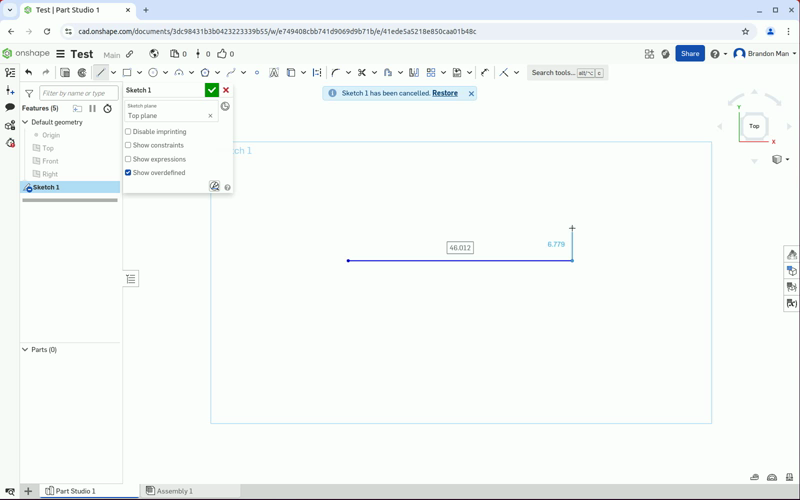
click(572, 227)
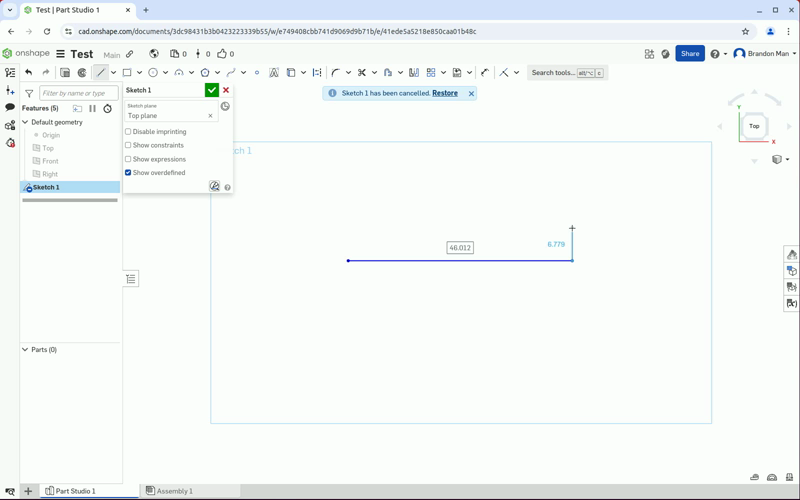
key_up(shift)
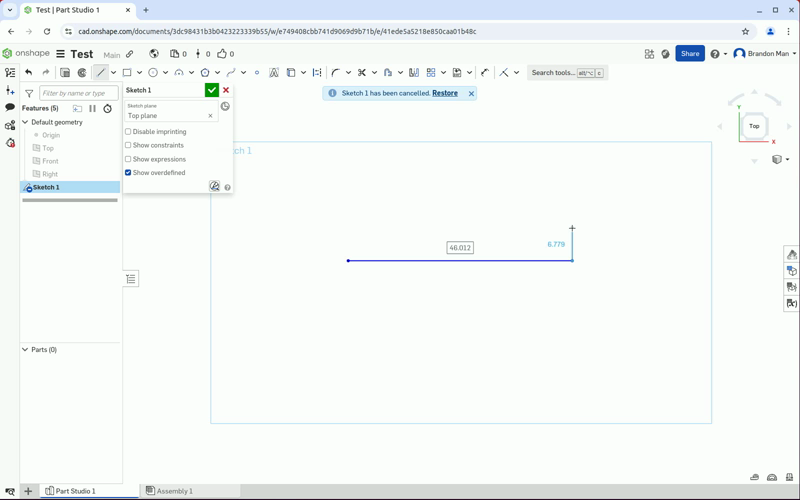
key_down(shift)
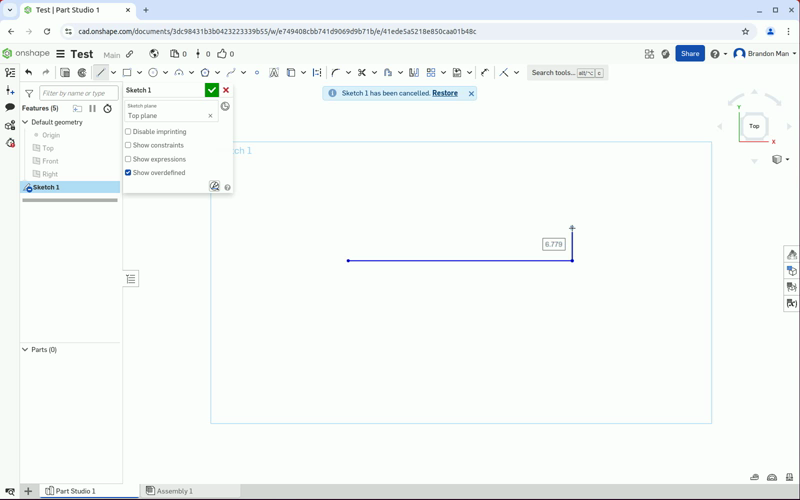
mouse_move(348, 227)
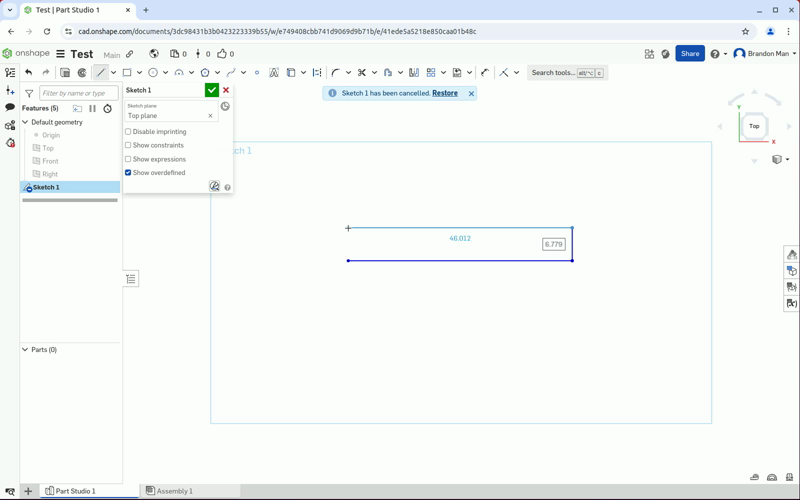
click(348, 227)
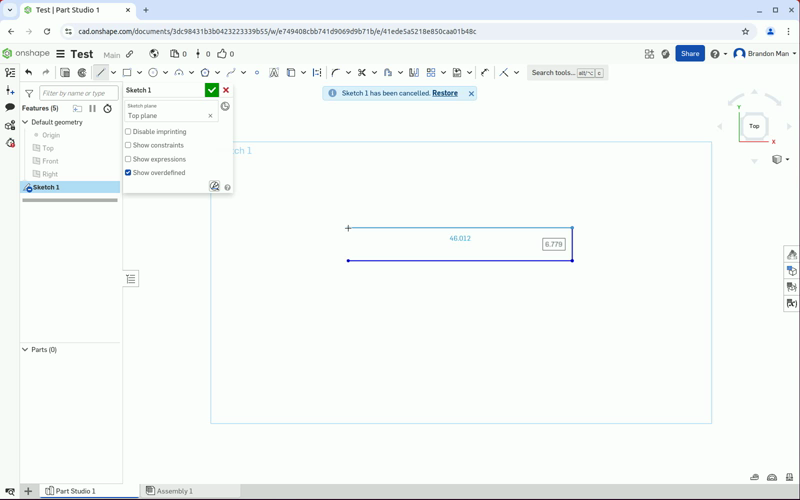
key_up(shift)
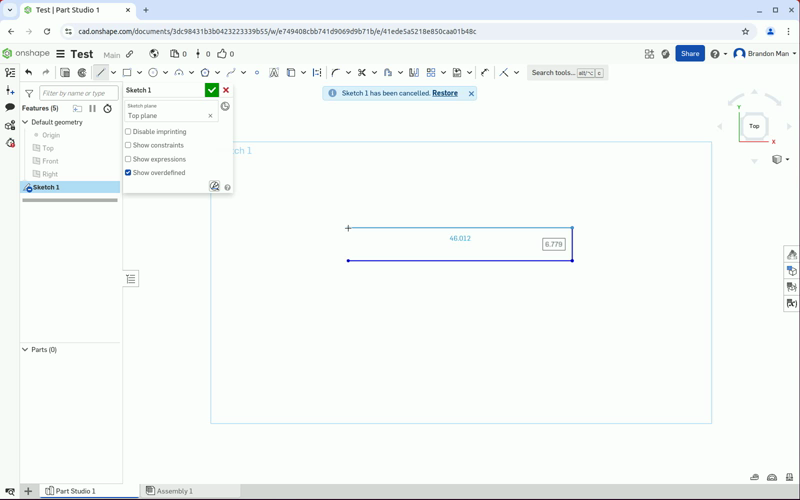
mouse_move(378, 227)
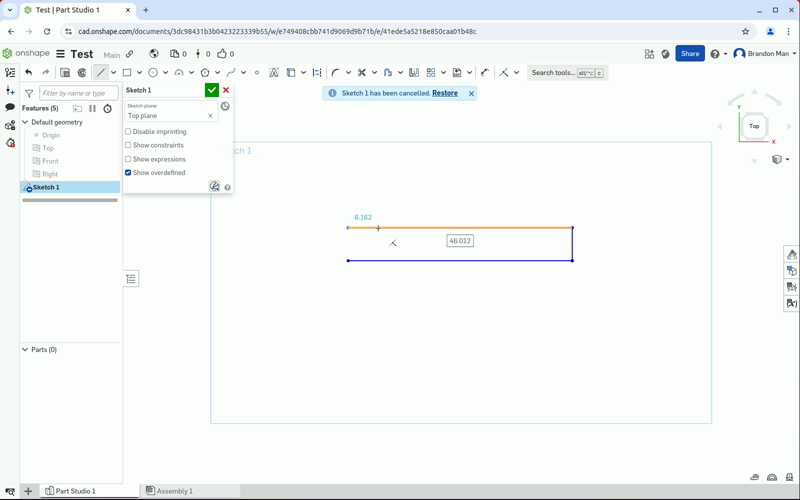
key_down(shift)
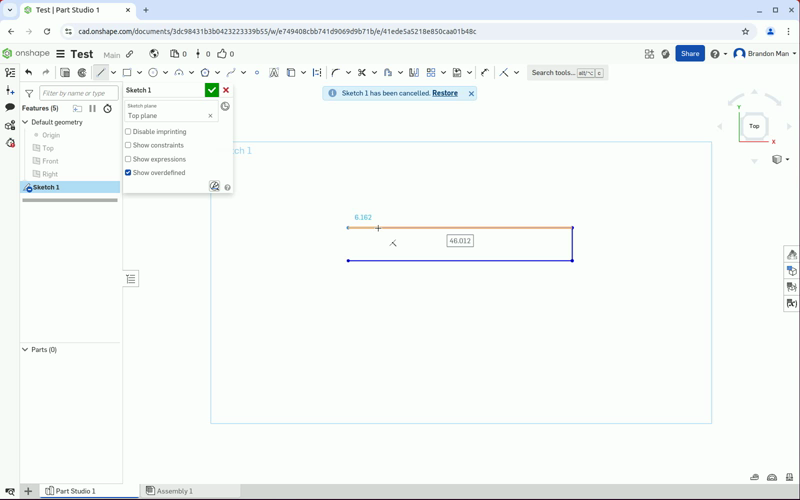
mouse_move(348, 260)
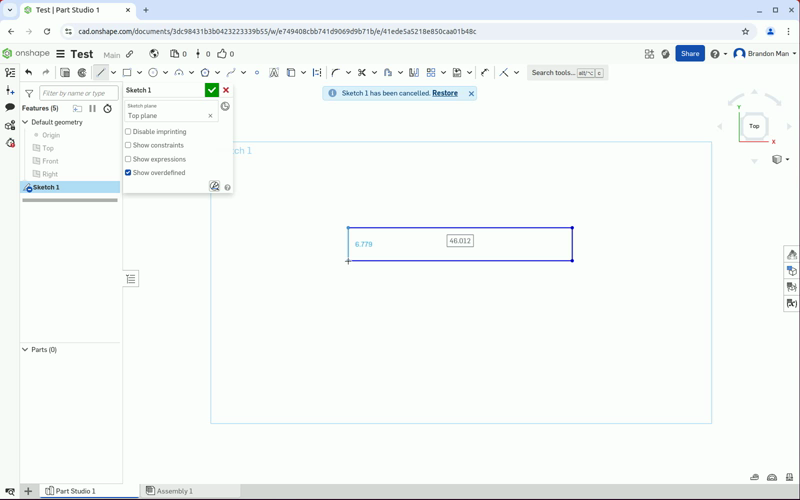
key_up(shift)
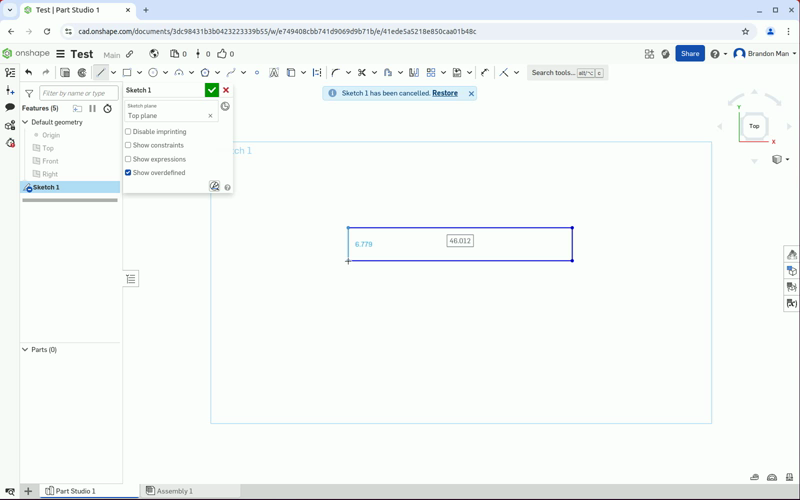
click(348, 260)
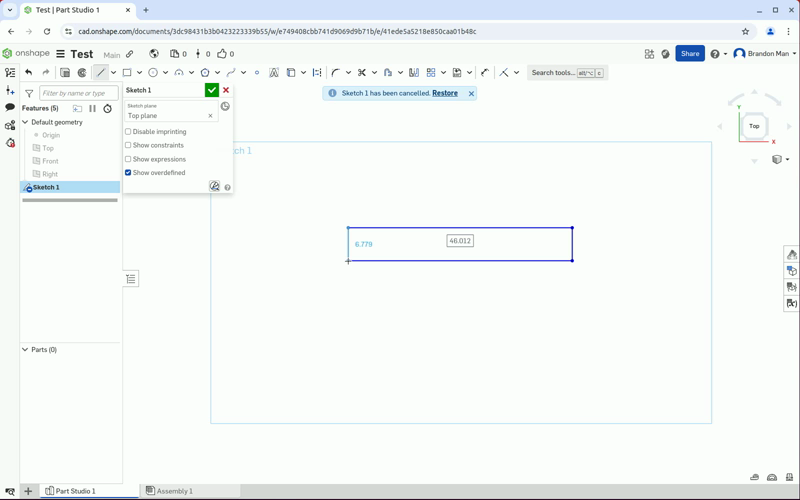
key(esc)
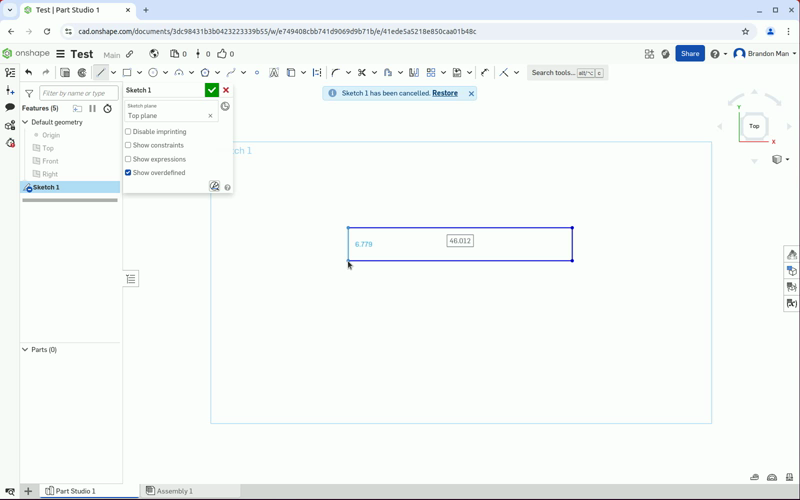
mouse_move(566, 253)
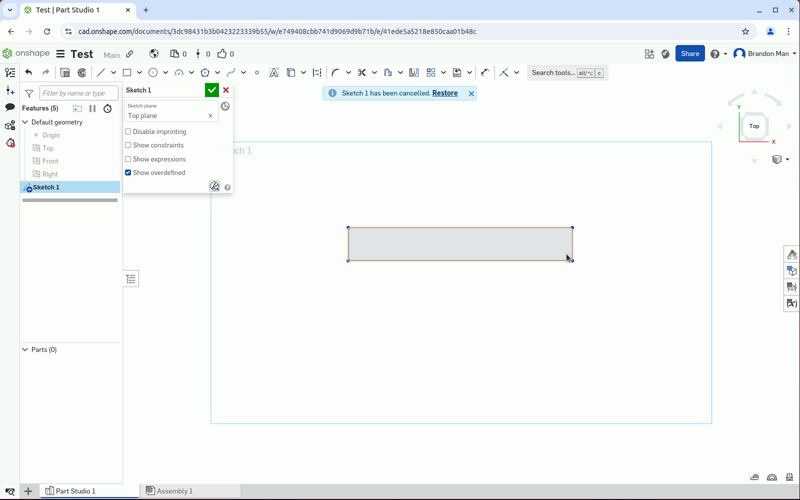
click(566, 253)
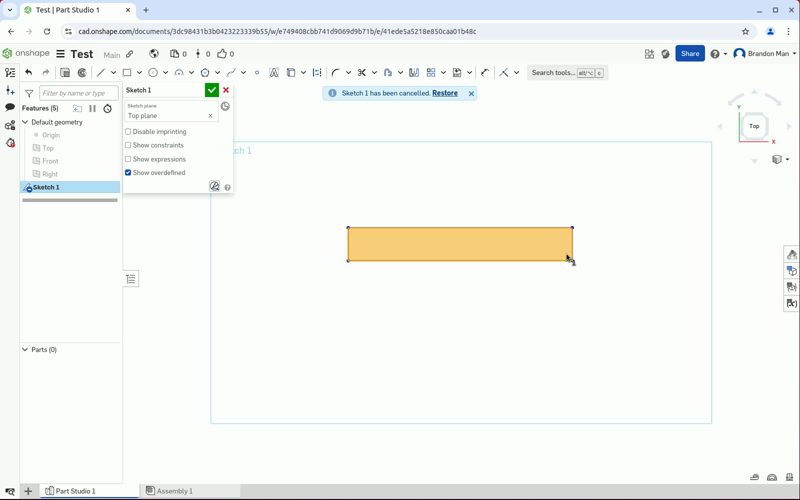
mouse_move(73, 352)
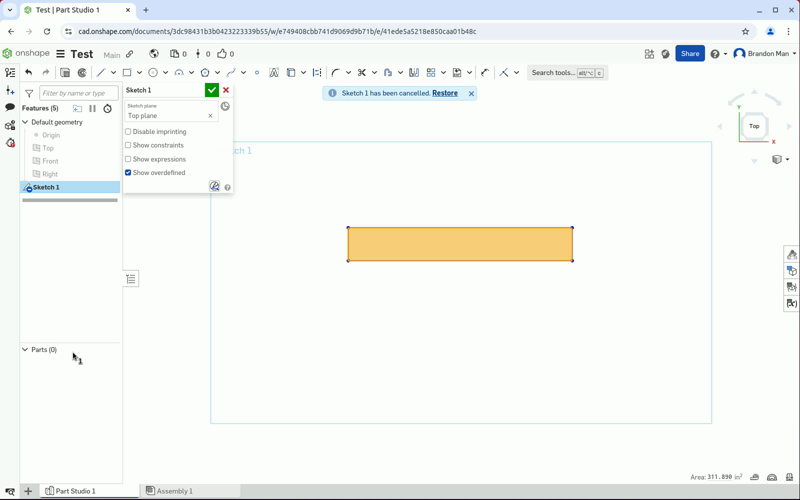
key(shift+y)
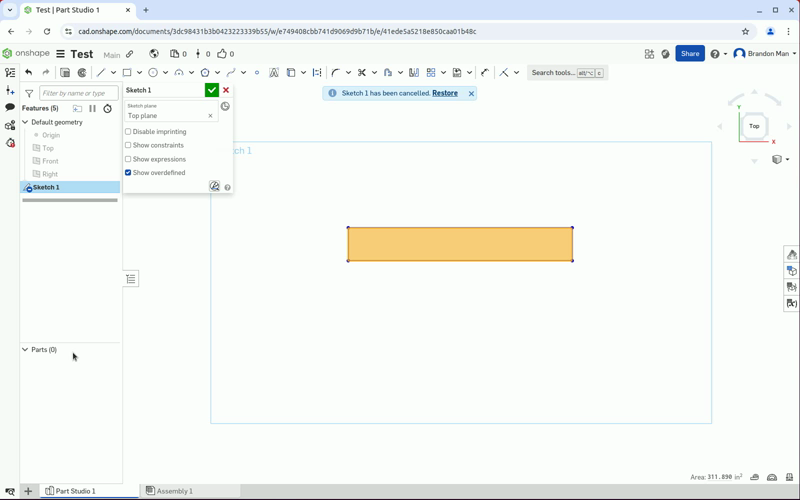
key(shift+e)
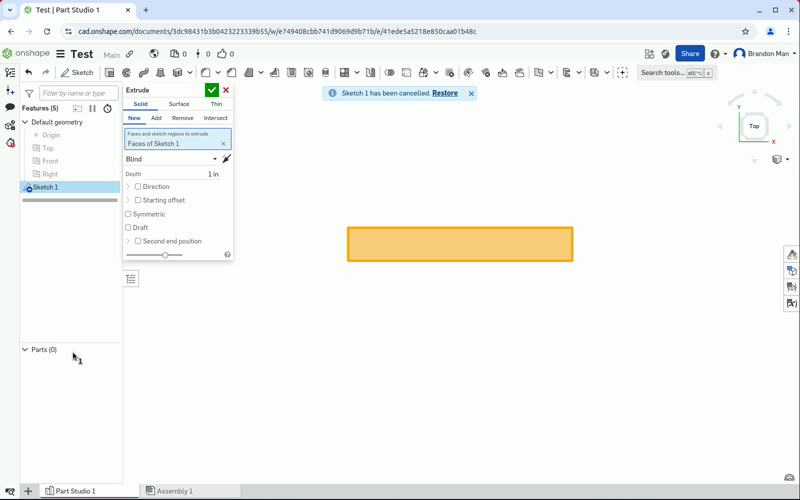
mouse_move(143, 106)
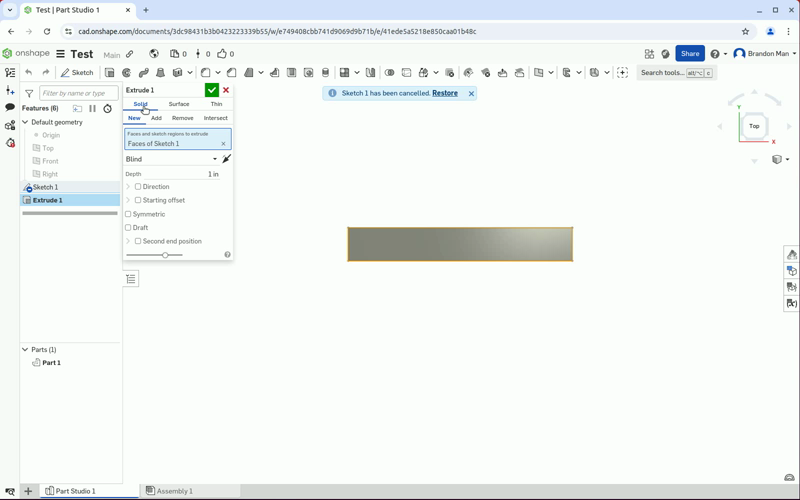
click(143, 106)
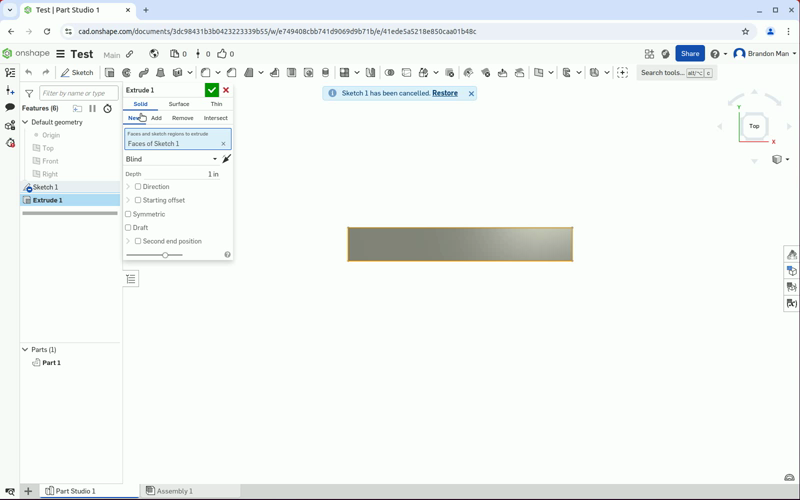
mouse_move(137, 120)
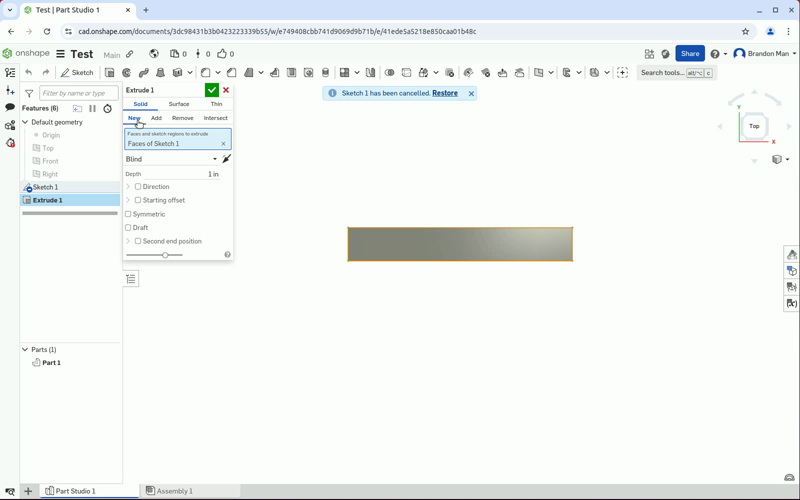
click(137, 120)
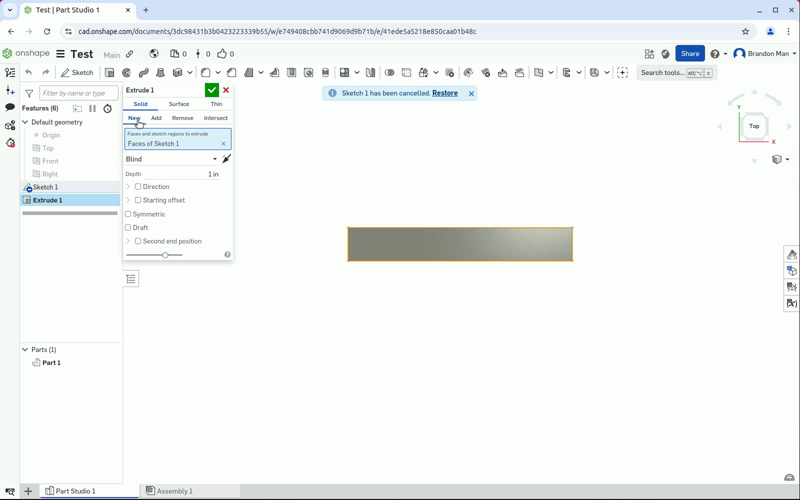
key(tab, 4)
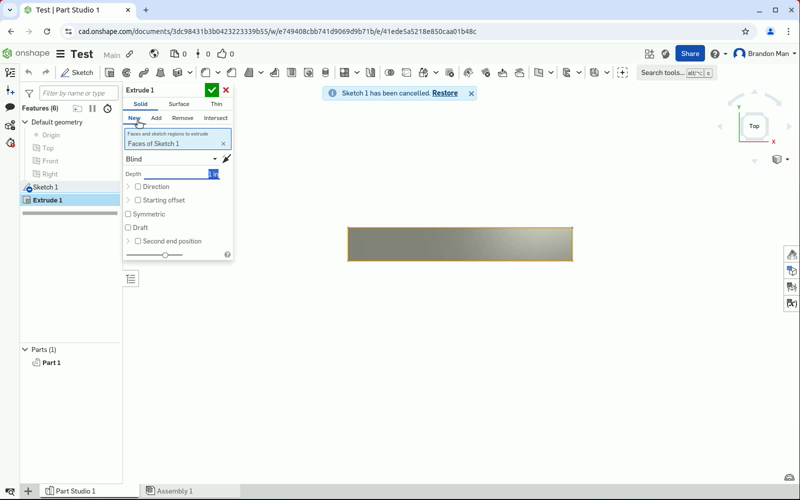
text(23.108)
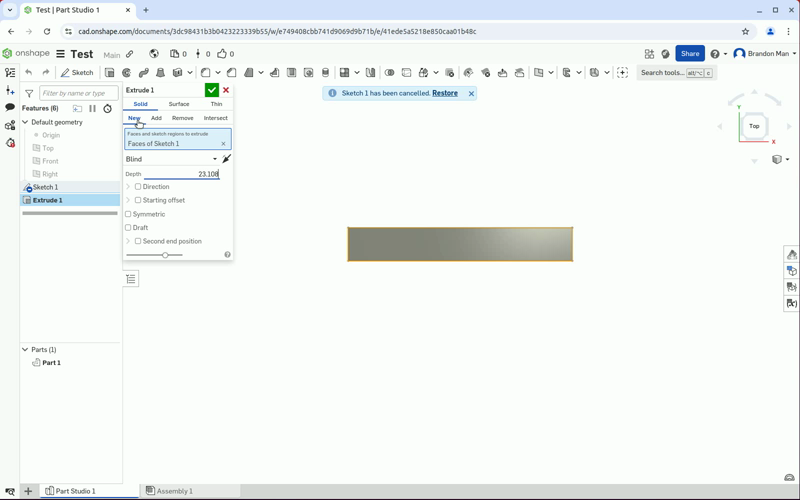
key(enter)
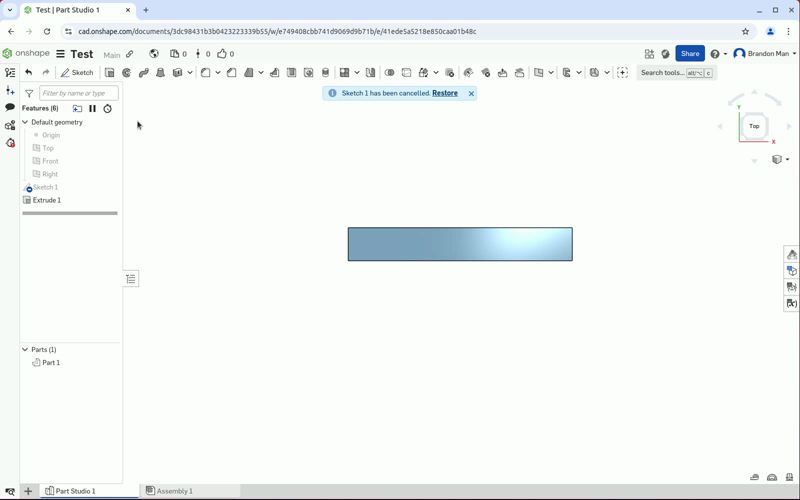
key(shift+h)
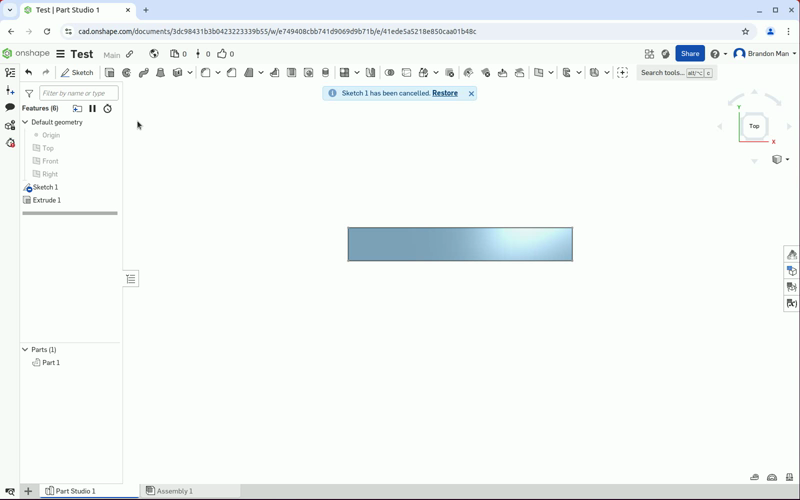
key(shift+h)
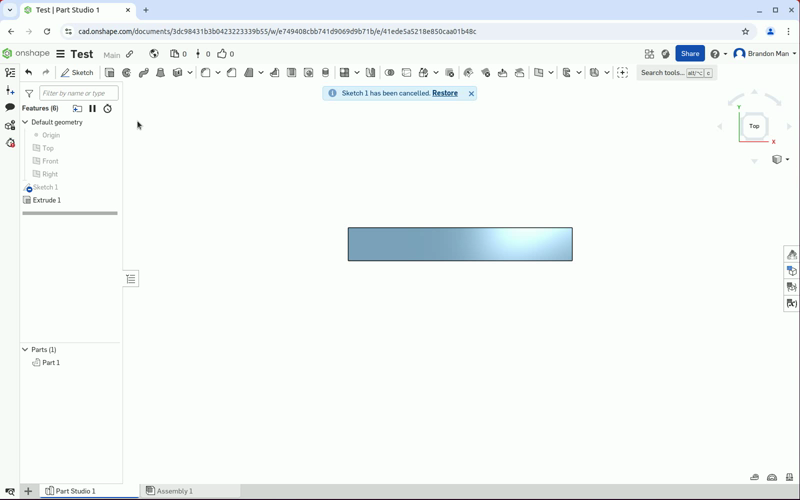
mouse_move(73, 189)
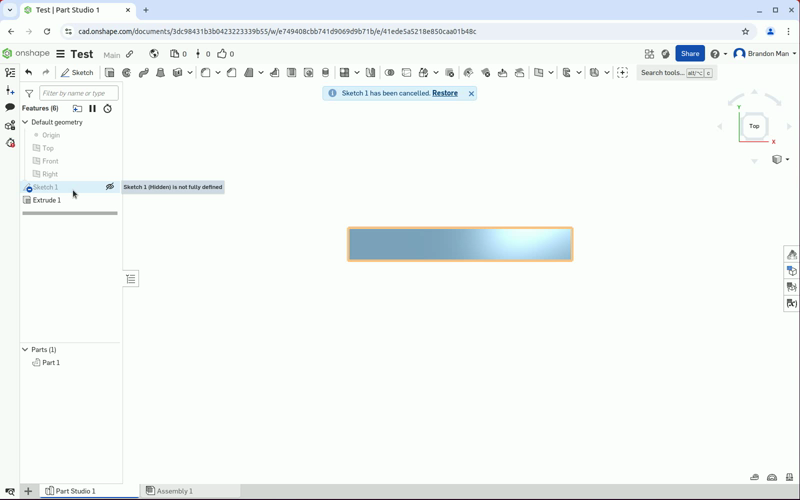
click(73, 189)
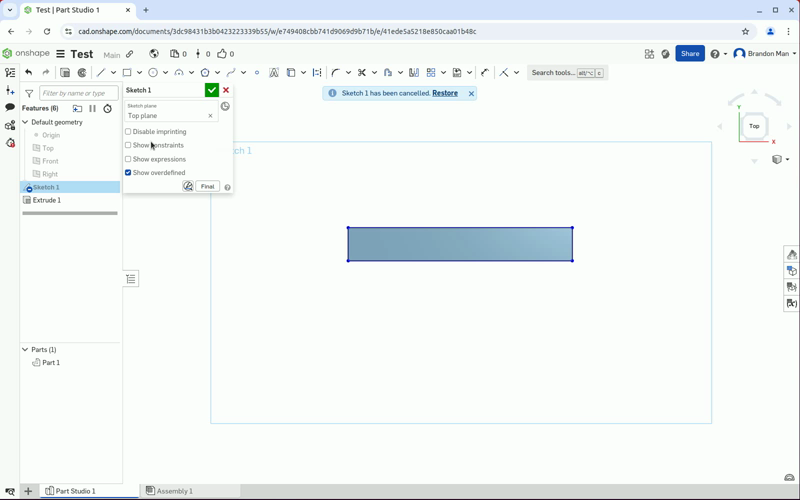
mouse_move(229, 92)
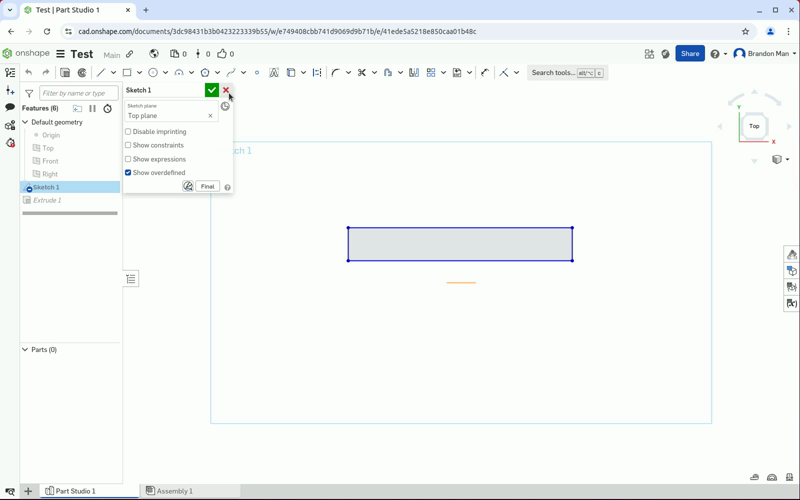
click(229, 92)
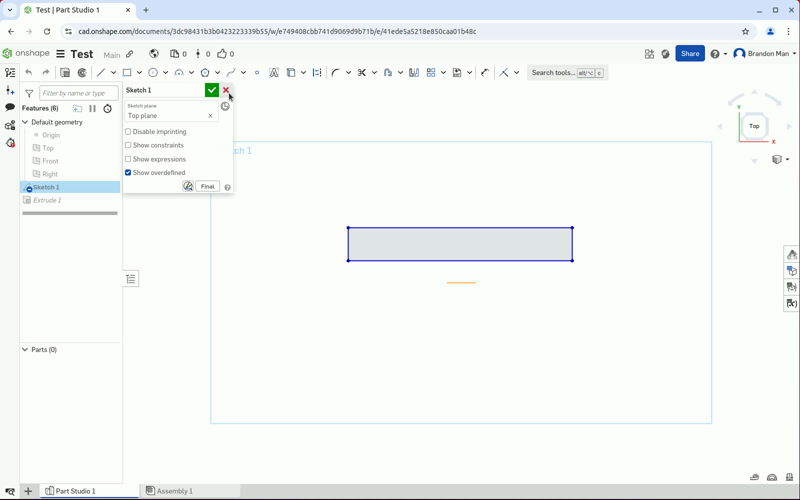
key(shift+s)
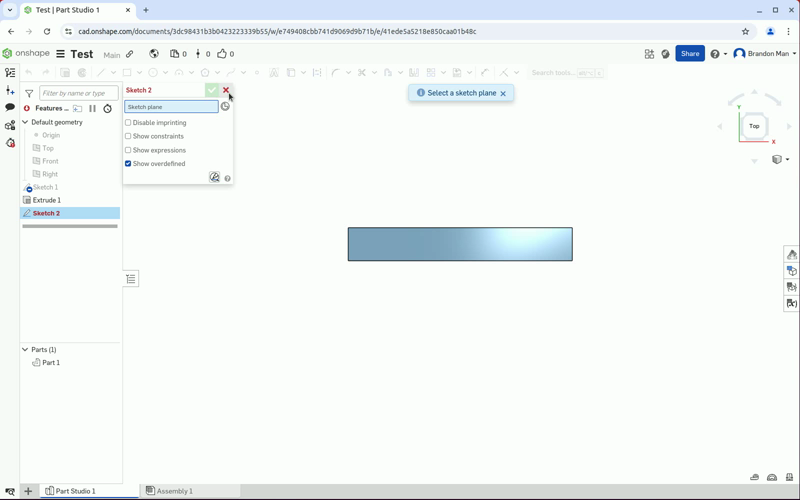
mouse_move(73, 150)
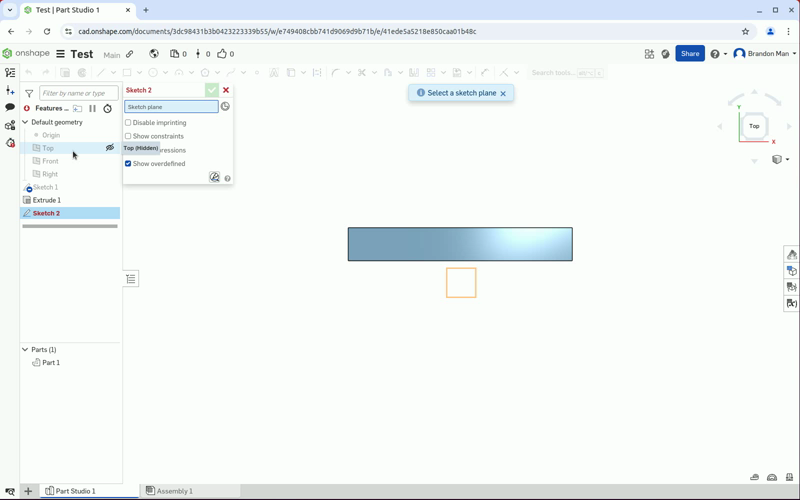
click(73, 150)
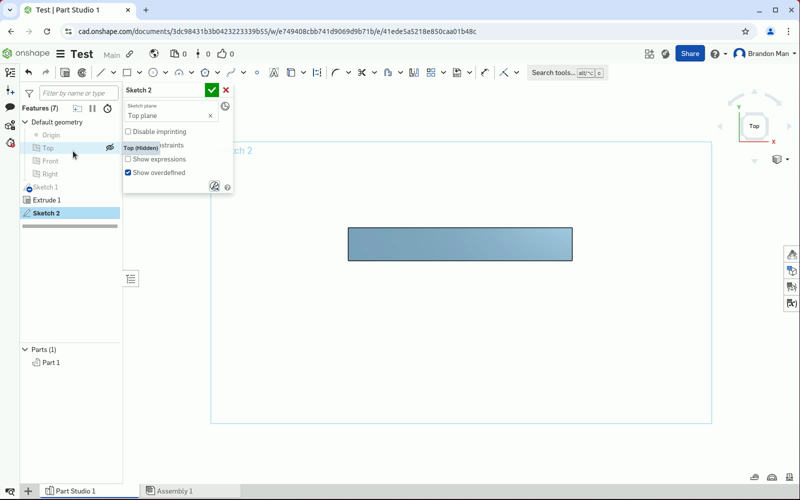
mouse_move(73, 352)
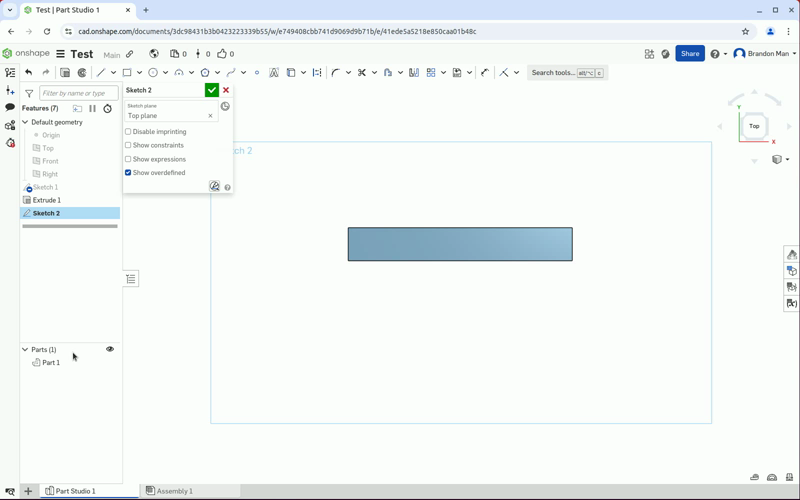
key(y)
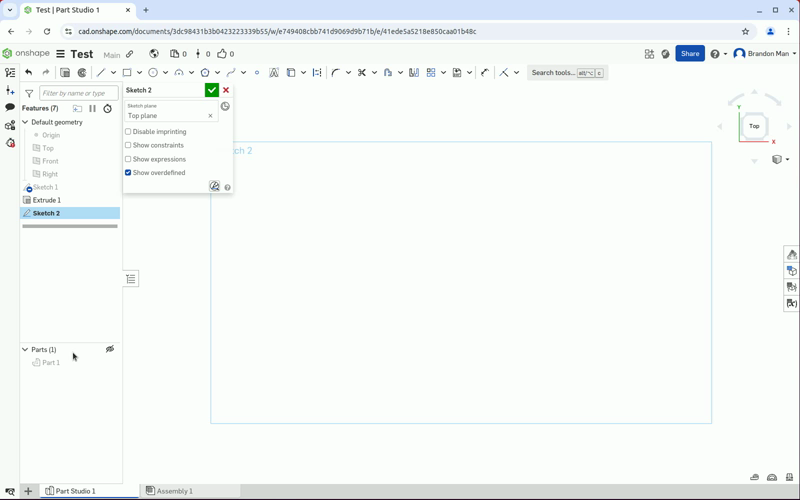
key(l)
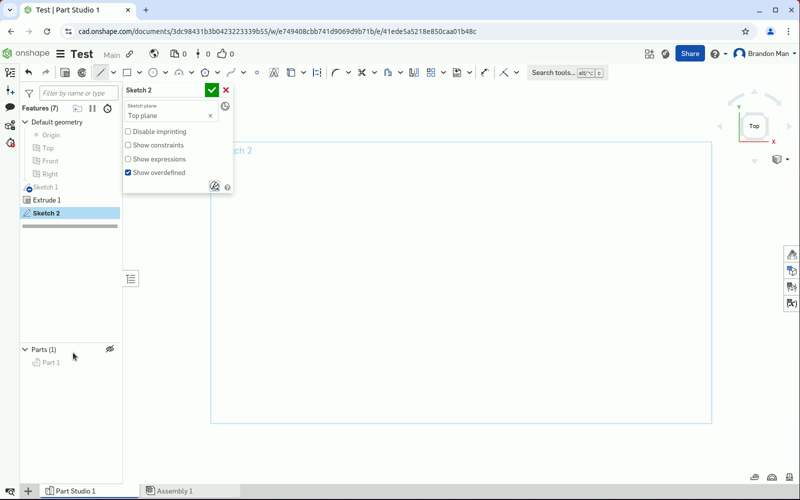
key_down(shift)
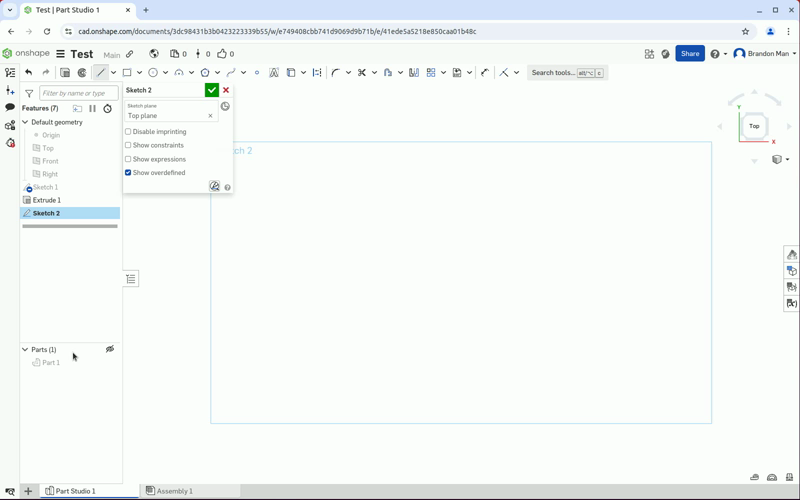
mouse_move(348, 339)
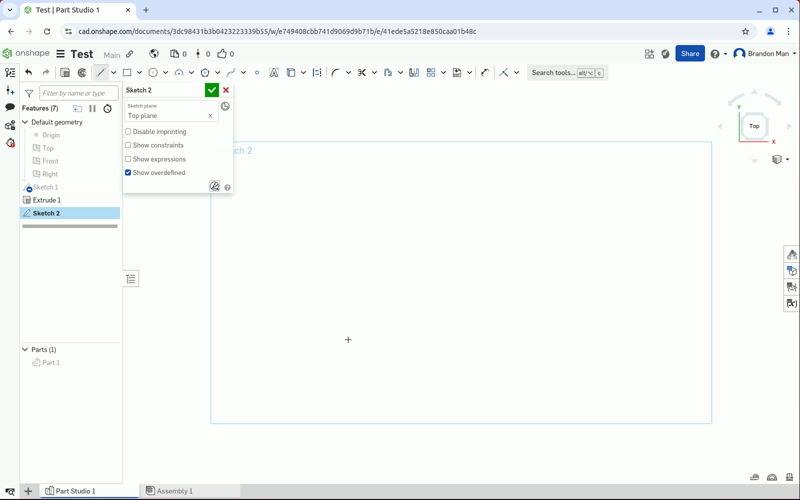
click(348, 339)
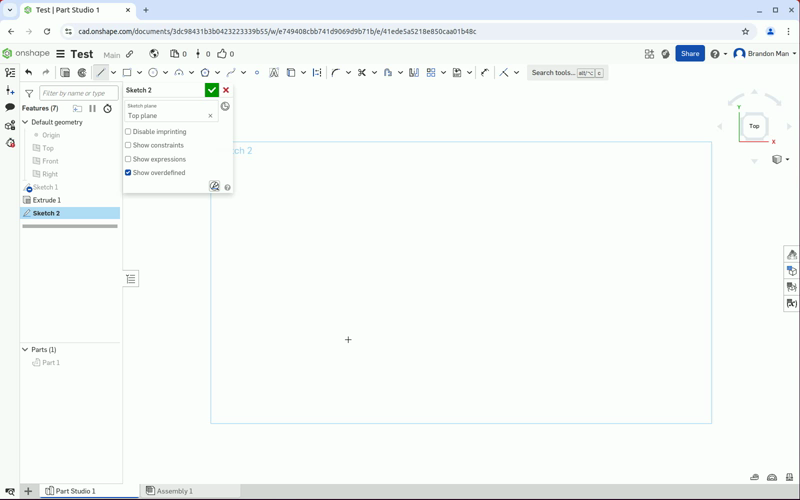
key_up(shift)
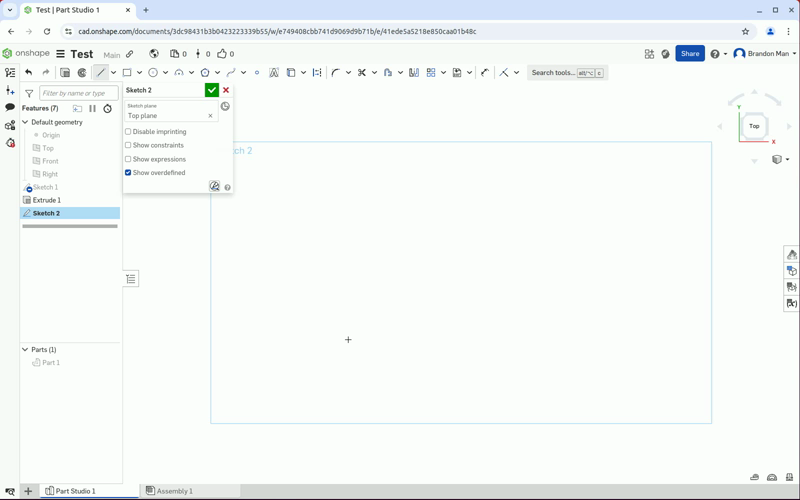
key_down(shift)
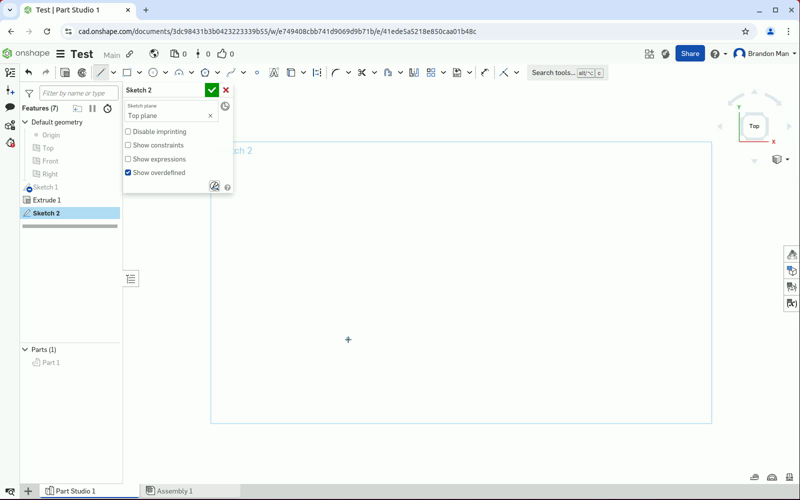
mouse_move(572, 339)
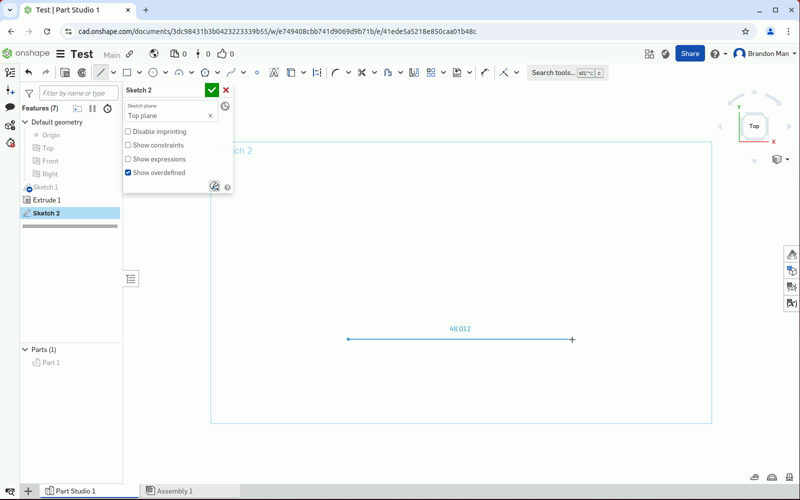
click(572, 339)
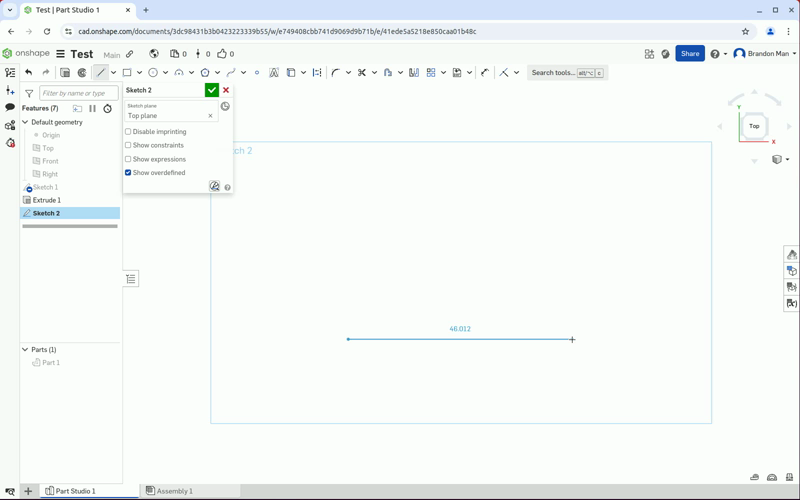
key_up(shift)
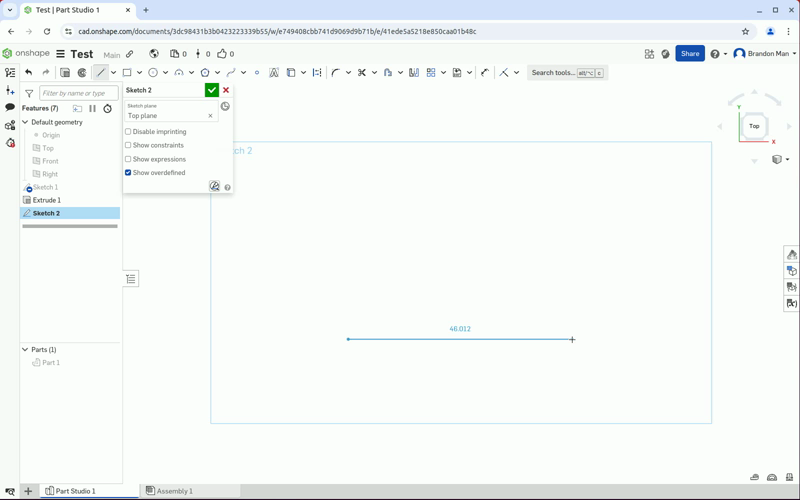
key_down(shift)
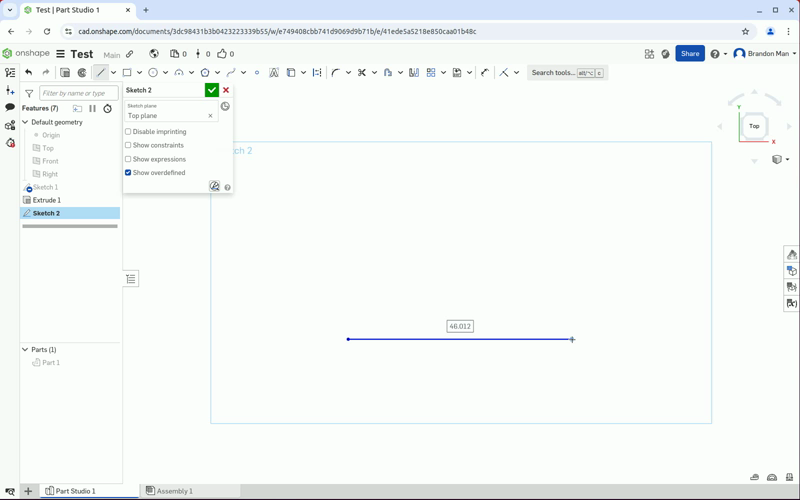
mouse_move(589, 339)
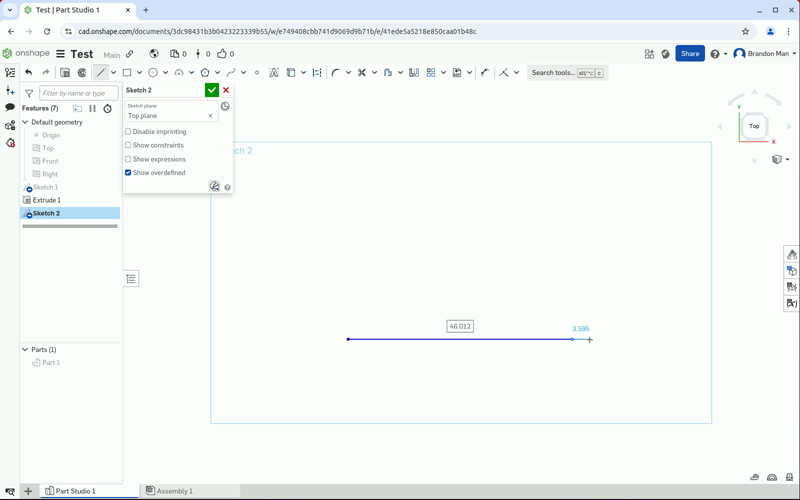
mouse_move(572, 306)
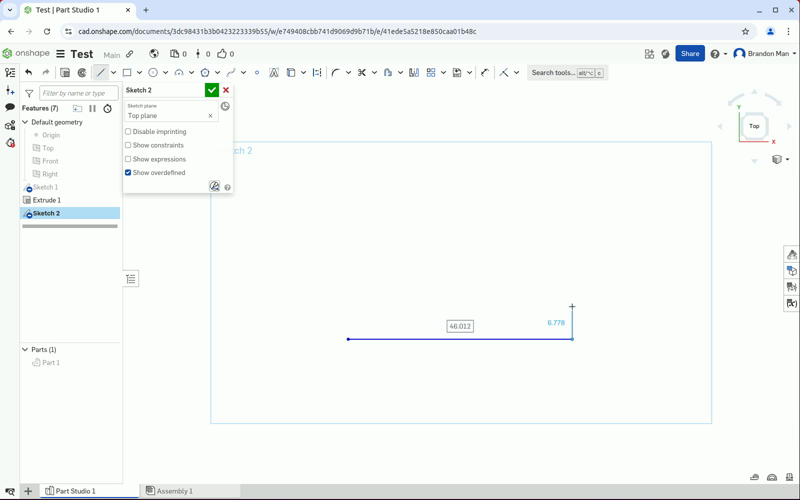
click(572, 306)
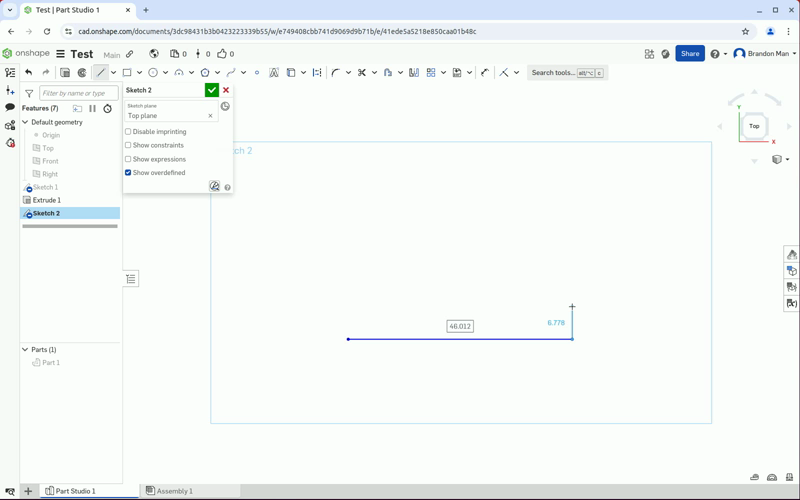
key_up(shift)
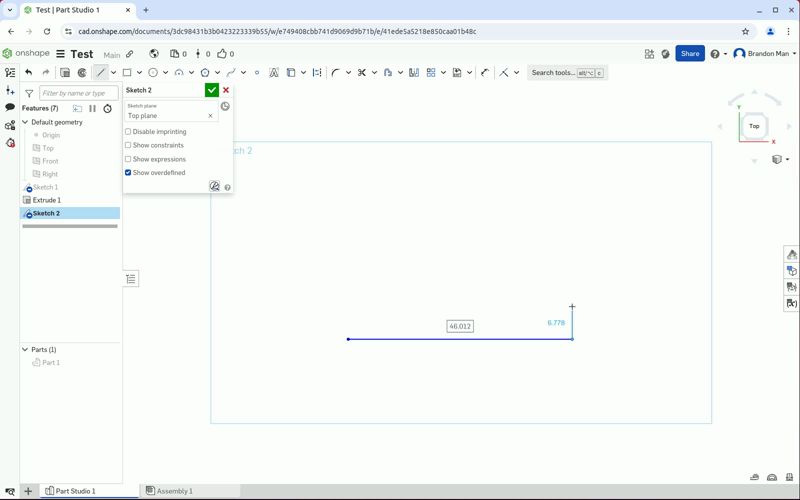
key_down(shift)
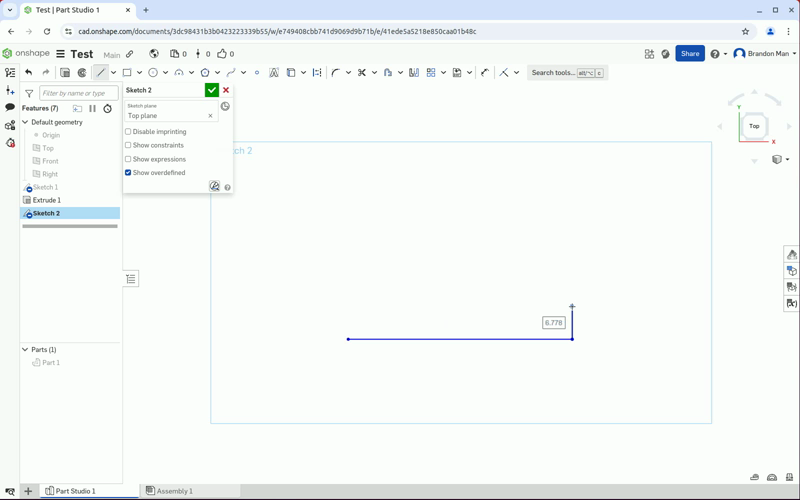
mouse_move(348, 306)
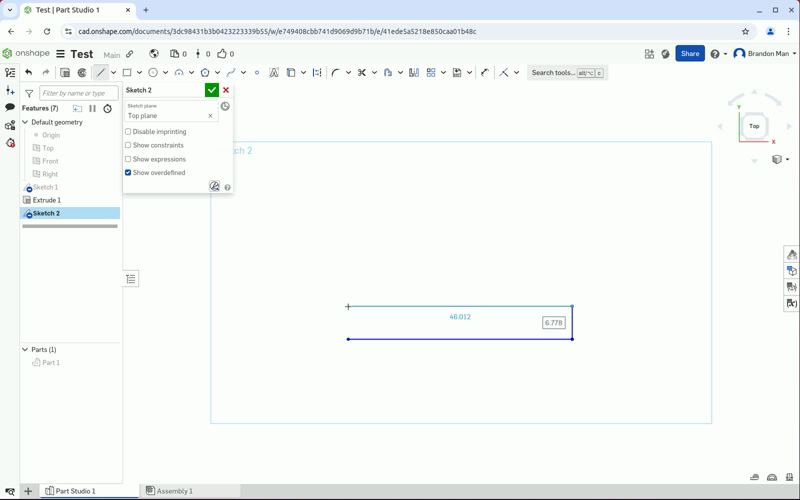
click(348, 306)
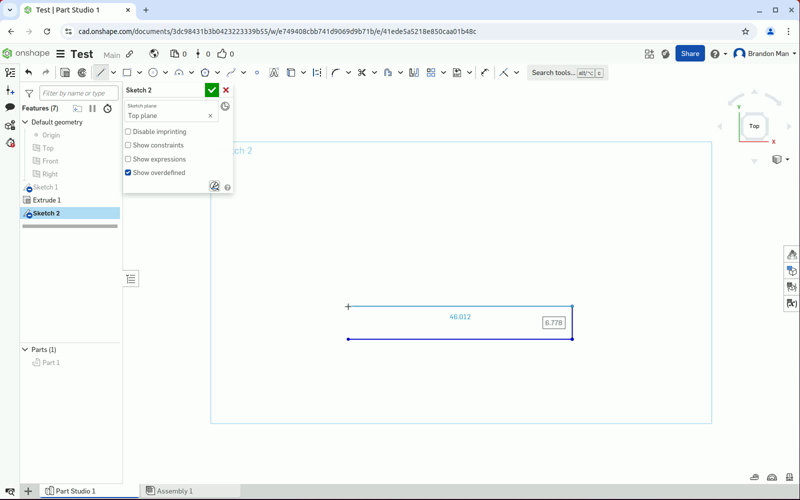
key_up(shift)
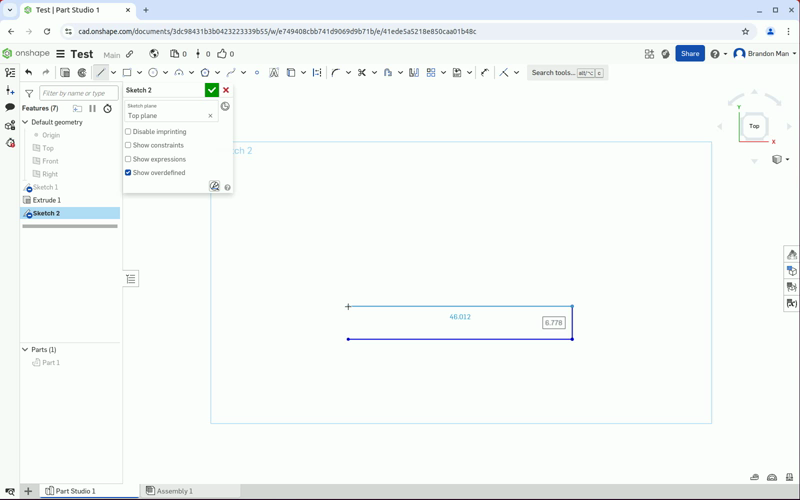
mouse_move(378, 306)
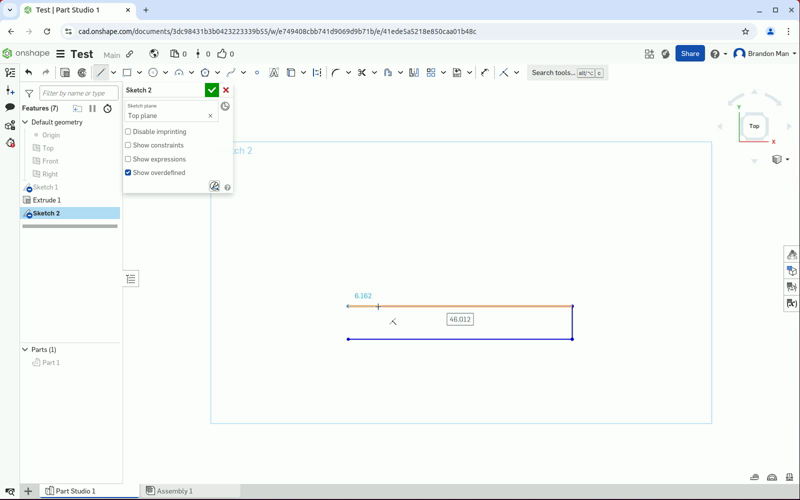
key_down(shift)
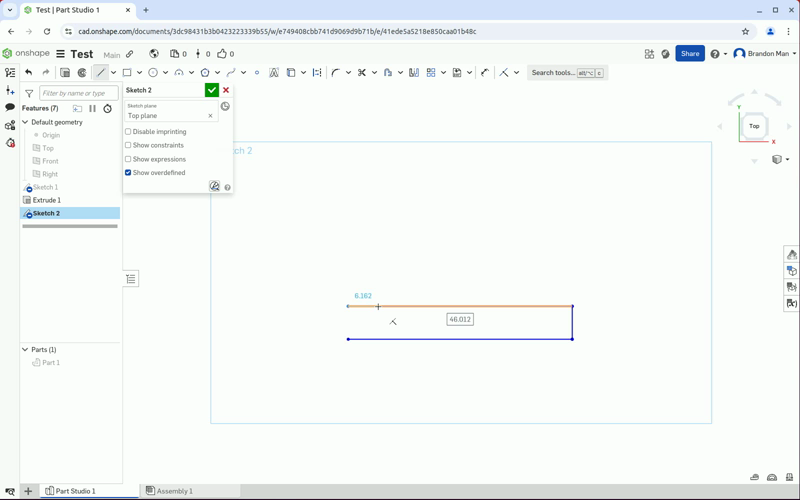
mouse_move(348, 339)
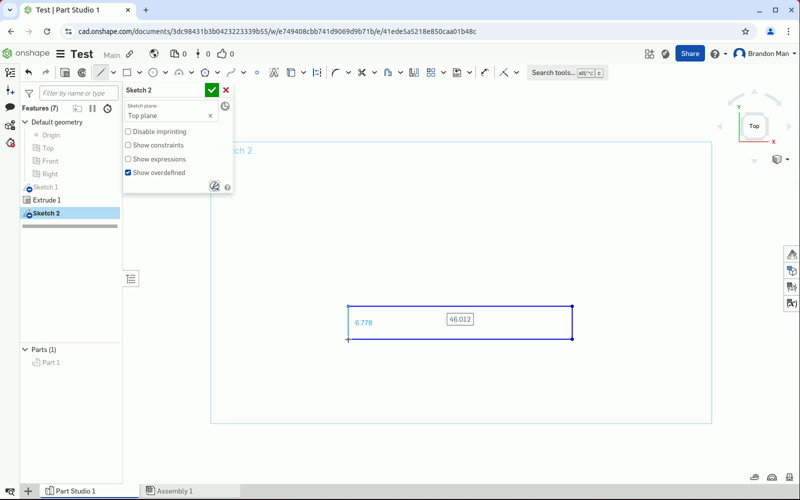
key_up(shift)
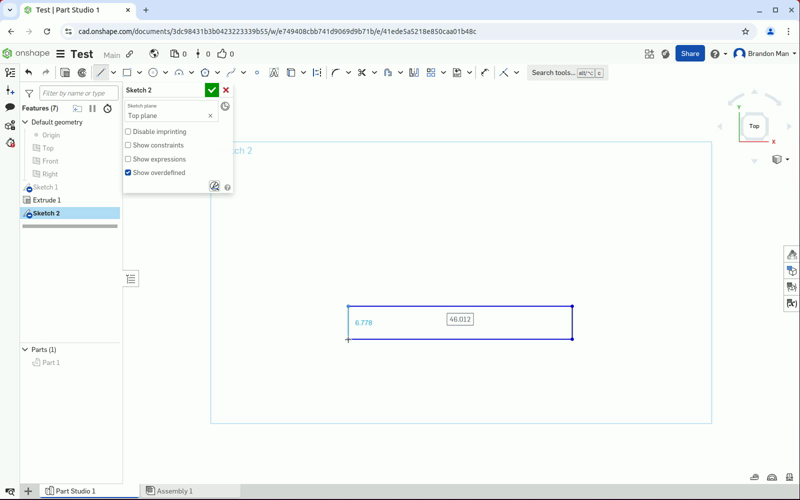
click(348, 339)
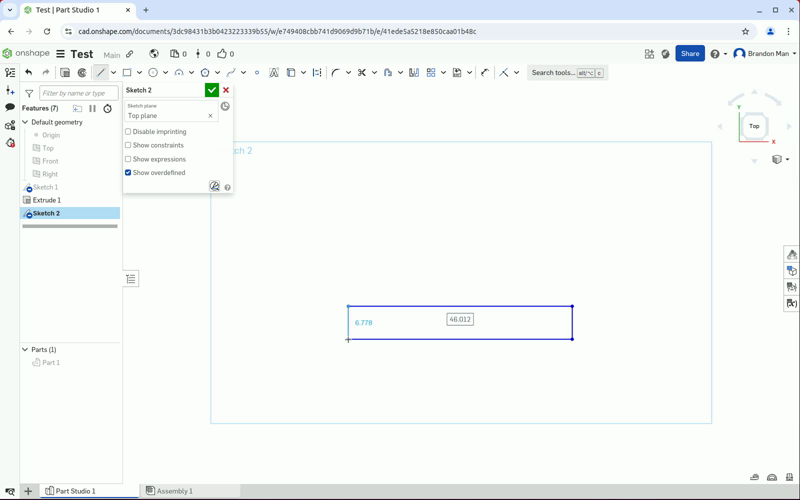
key(esc)
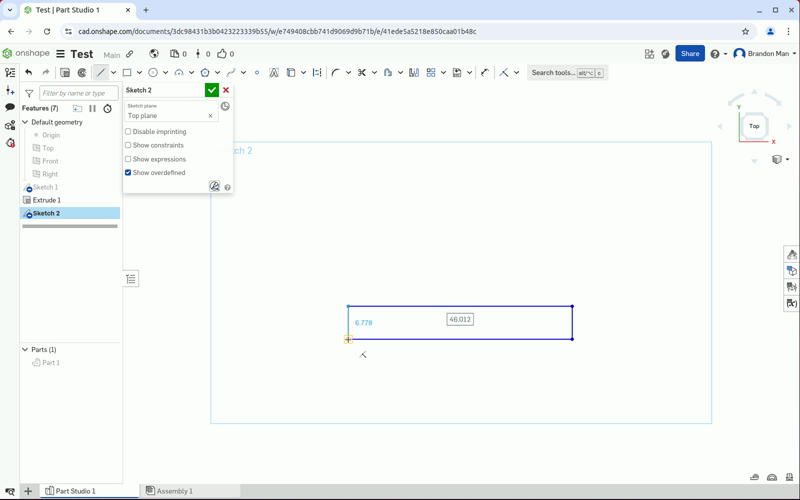
mouse_move(356, 314)
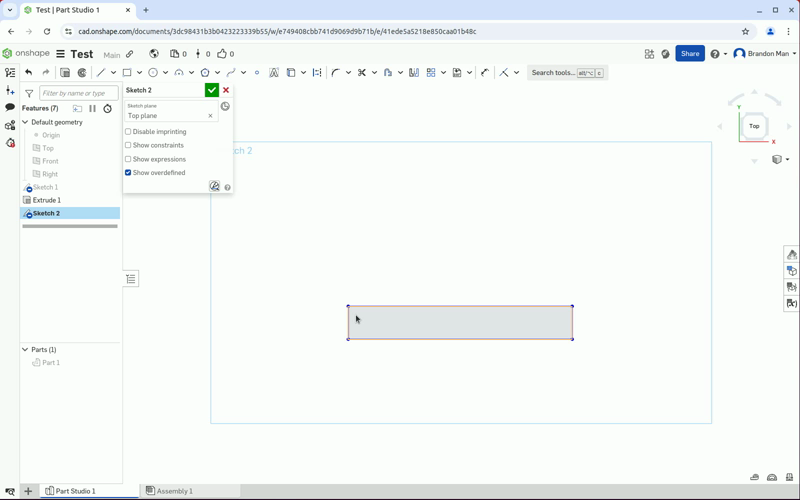
click(356, 314)
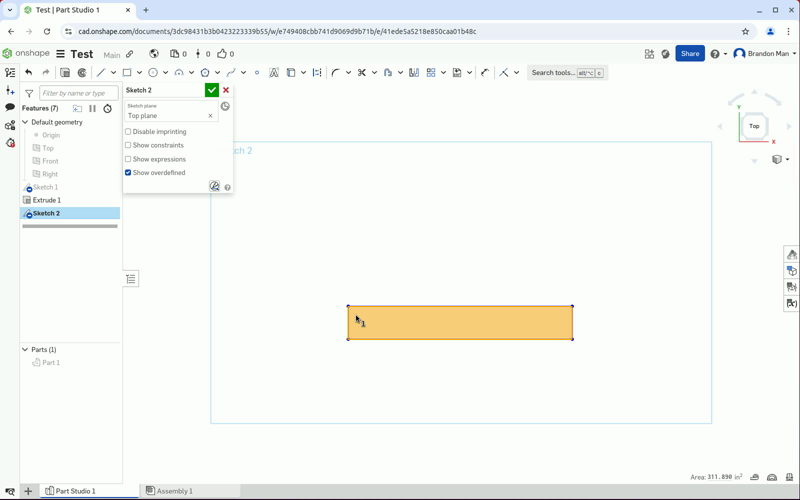
mouse_move(73, 352)
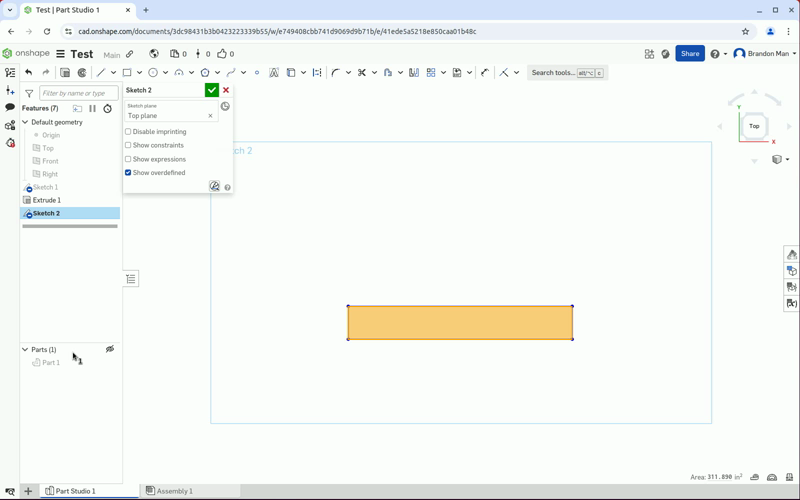
key(shift+y)
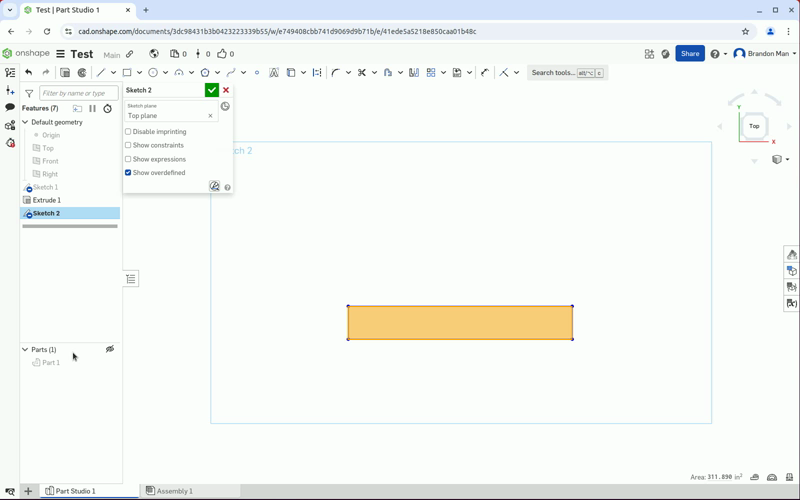
key(shift+e)
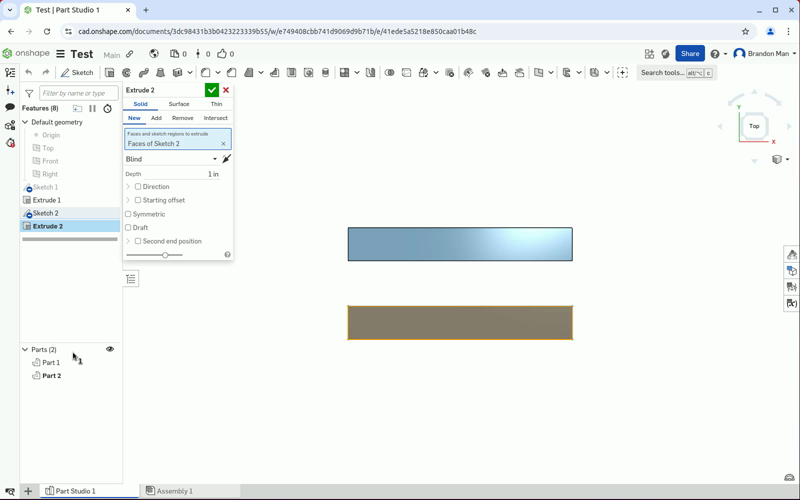
mouse_move(143, 106)
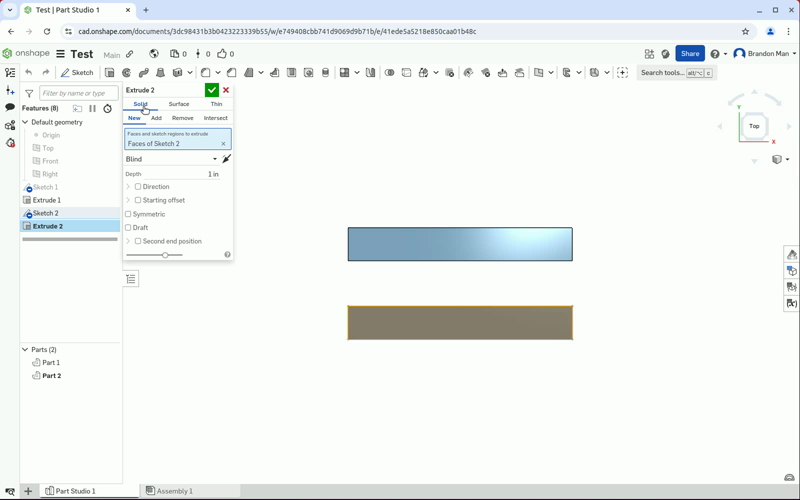
click(143, 106)
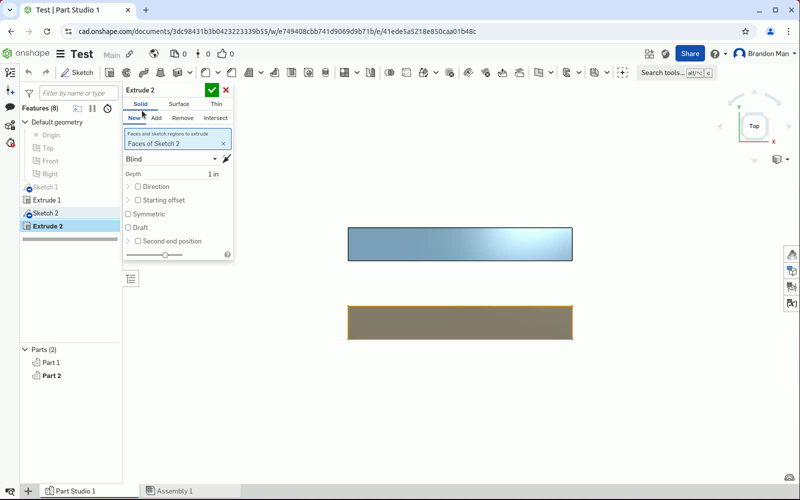
mouse_move(137, 120)
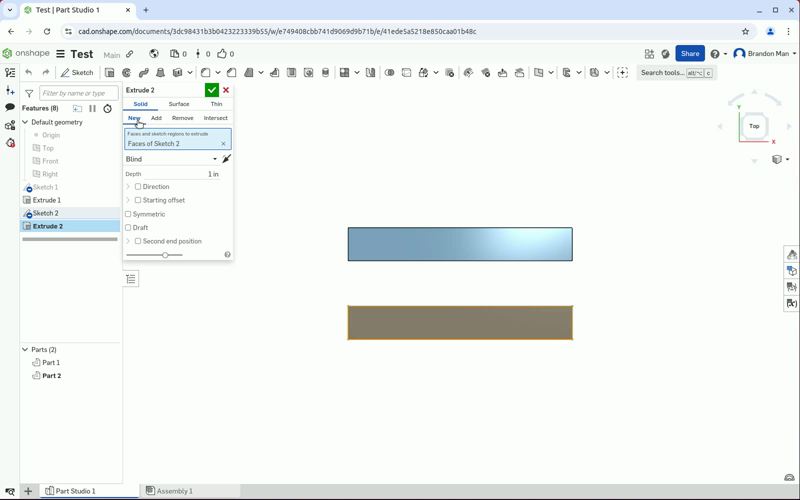
click(137, 120)
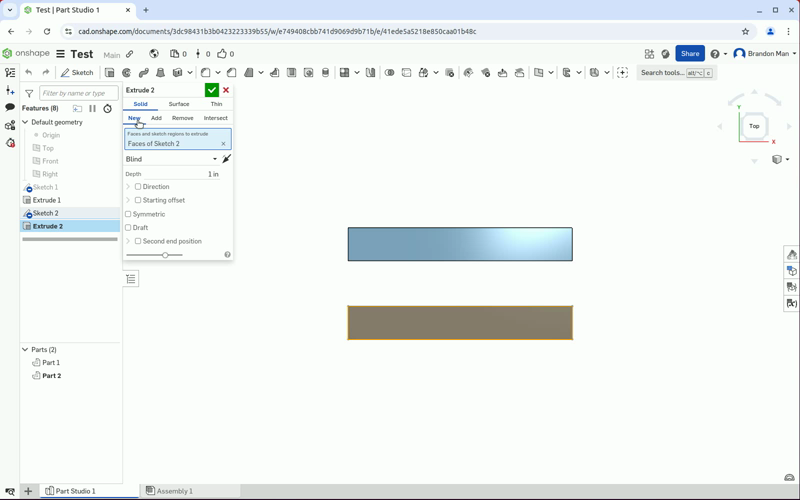
key(tab, 4)
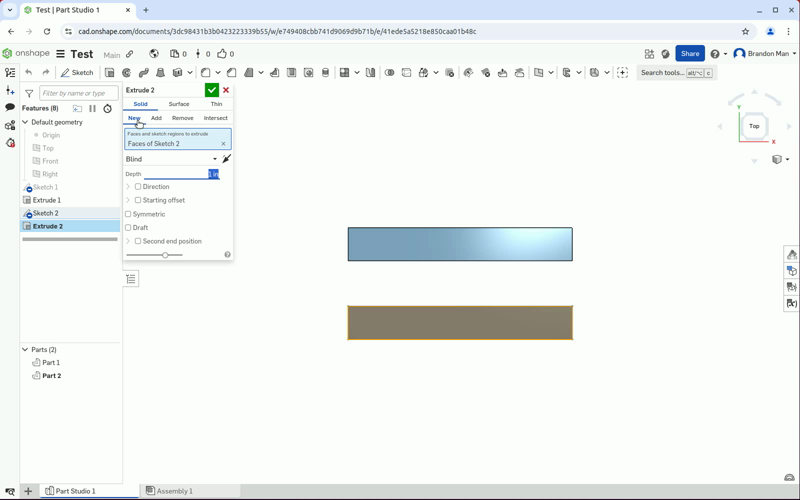
text(23.108)
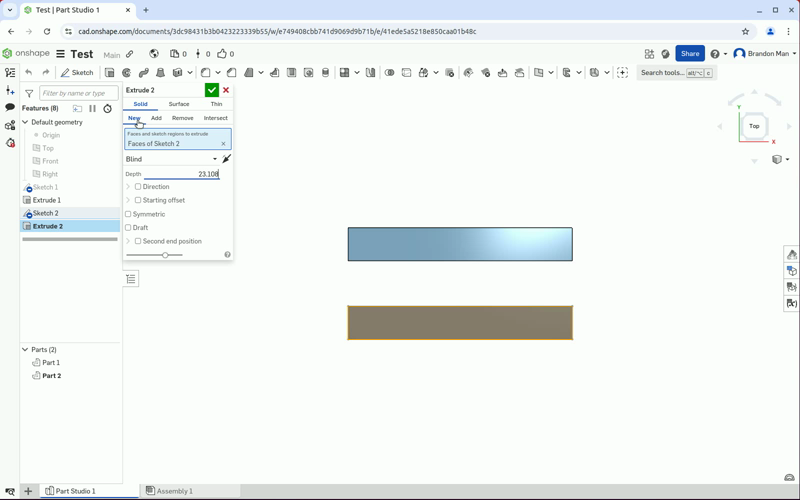
key(enter)
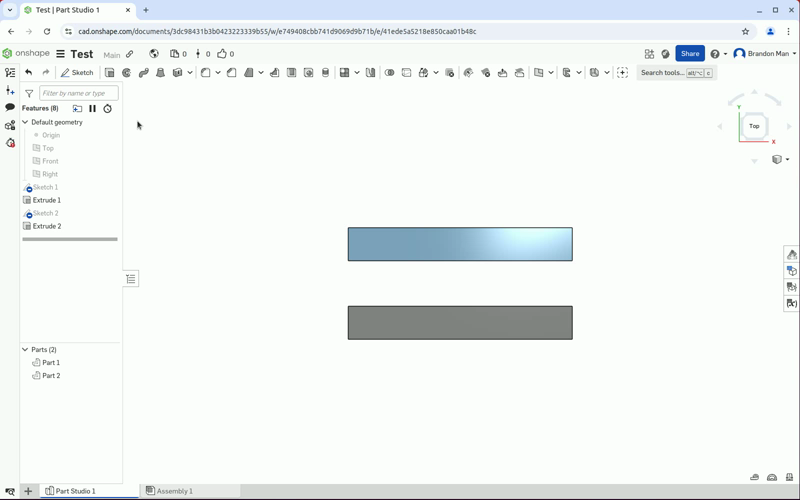
key(shift+h)
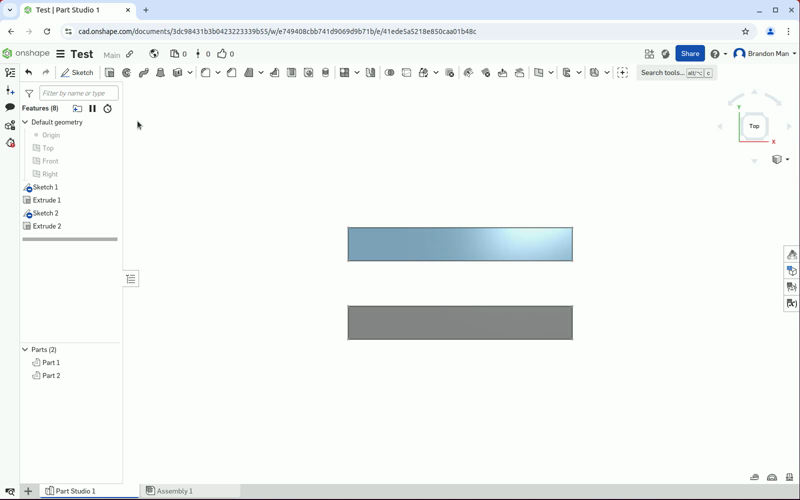
key(shift+h)
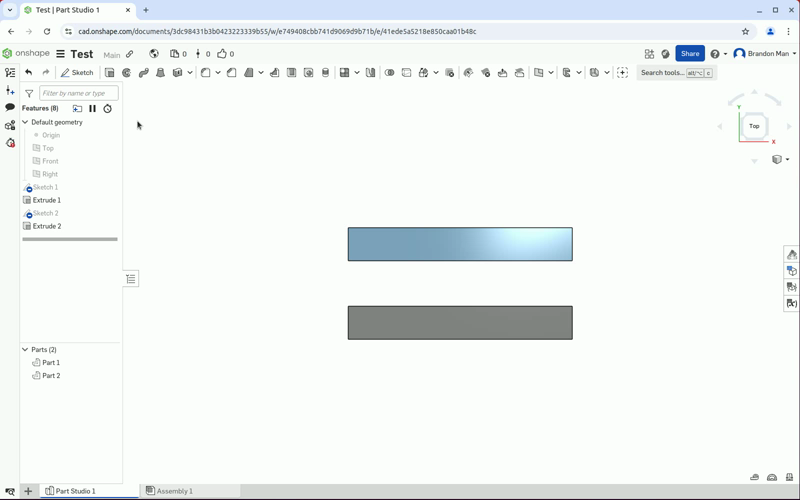
mouse_move(73, 189)
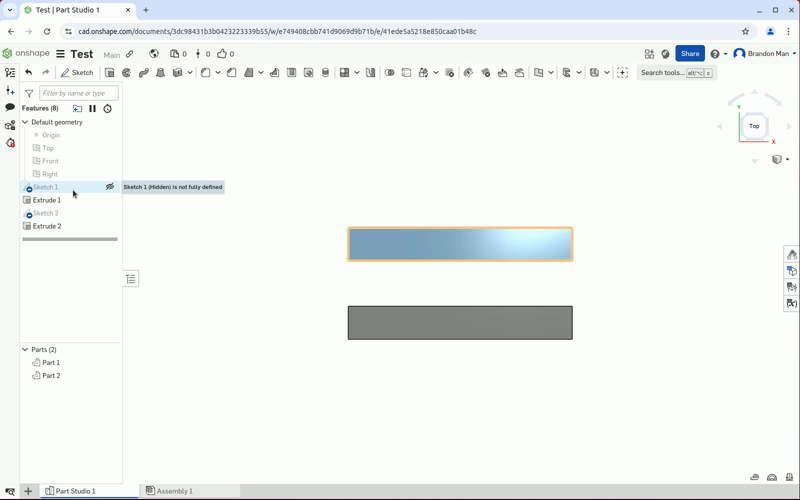
click(73, 189)
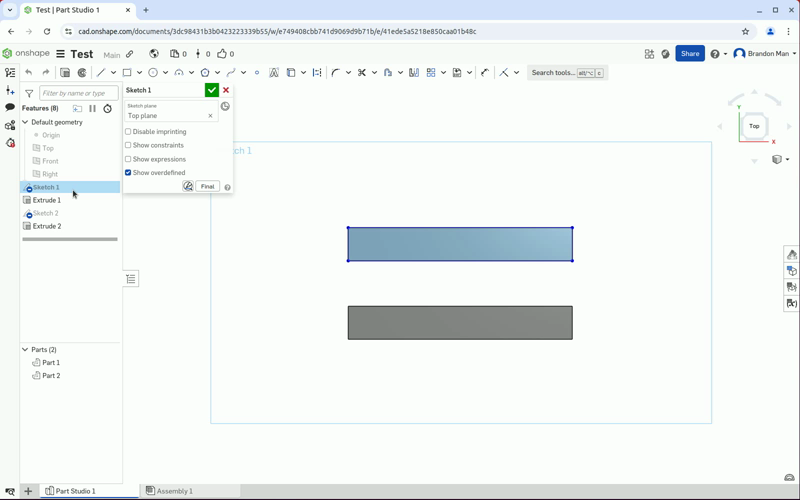
mouse_move(229, 92)
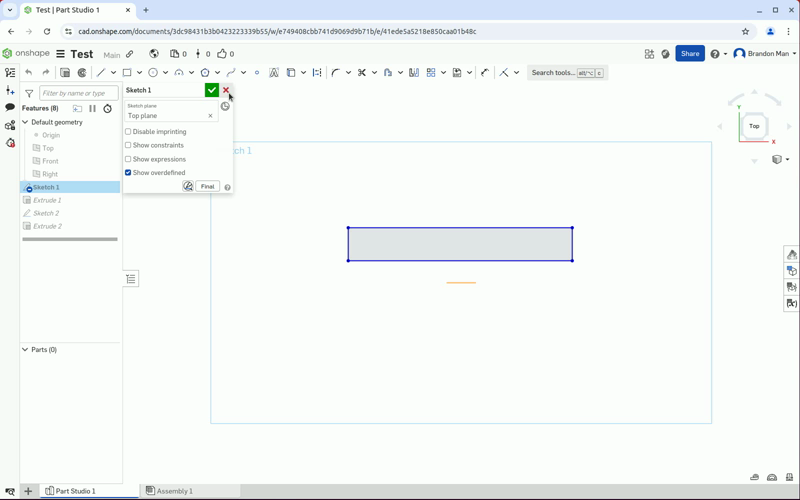
click(229, 92)
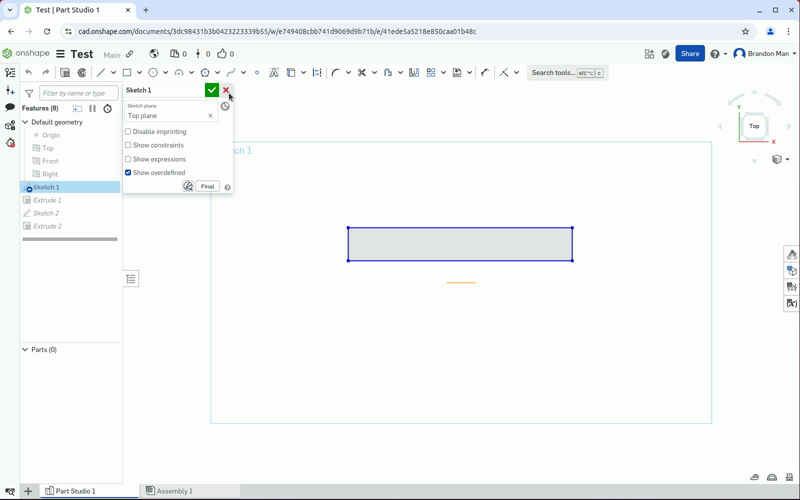
key(shift+s)
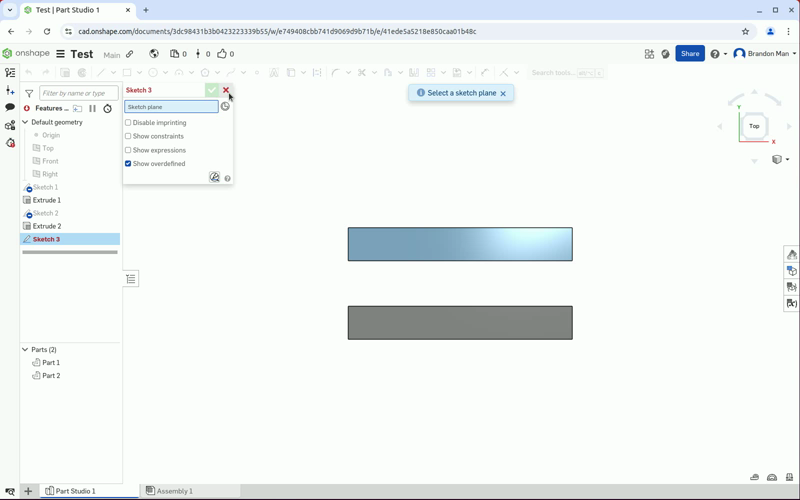
mouse_move(73, 150)
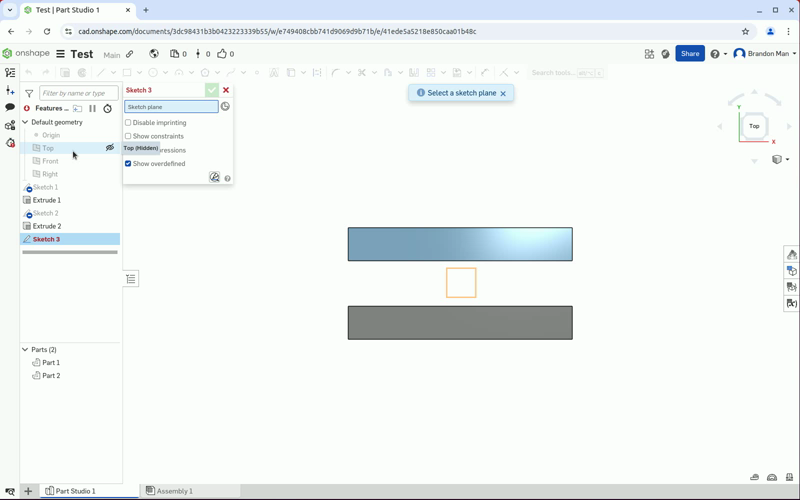
click(73, 150)
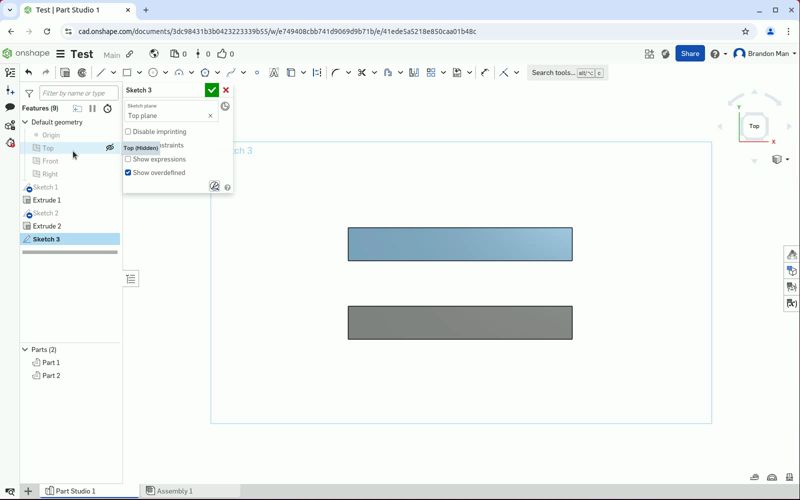
mouse_move(73, 352)
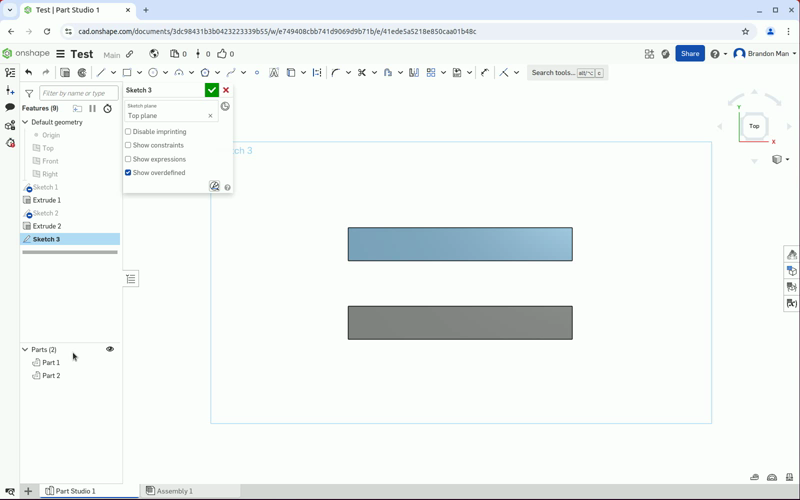
key(y)
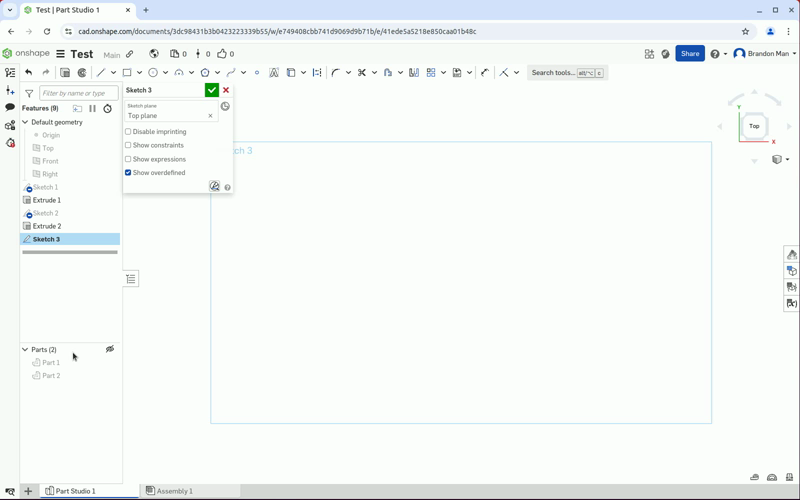
key(l)
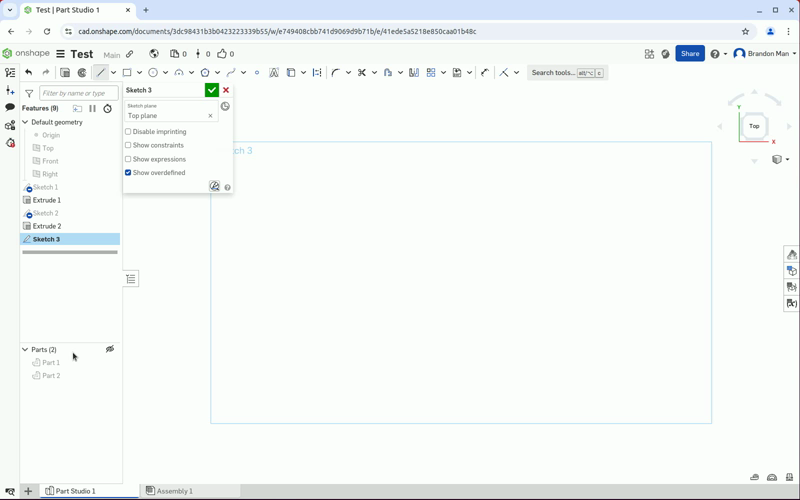
key_down(shift)
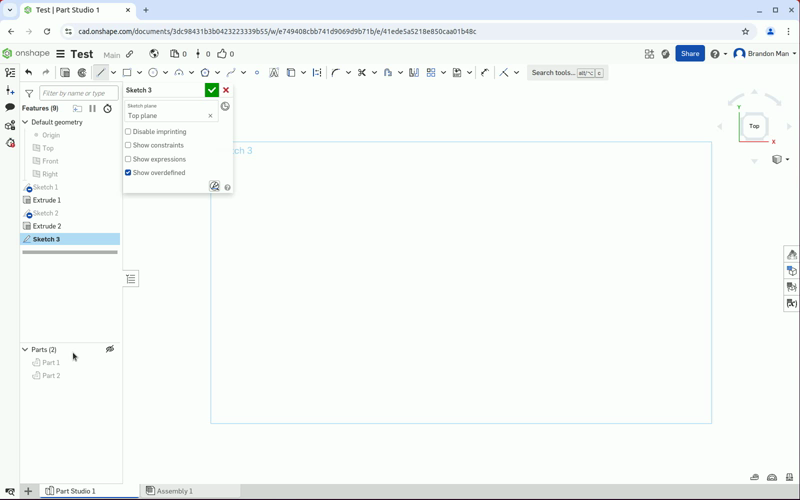
mouse_move(348, 305)
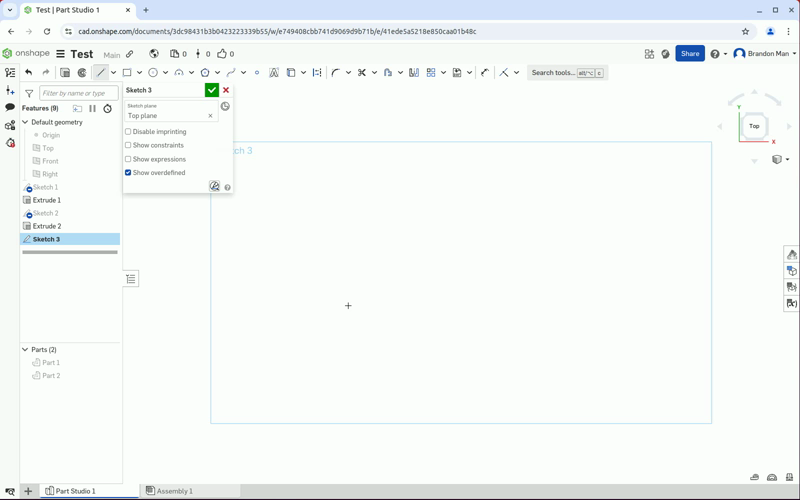
click(348, 305)
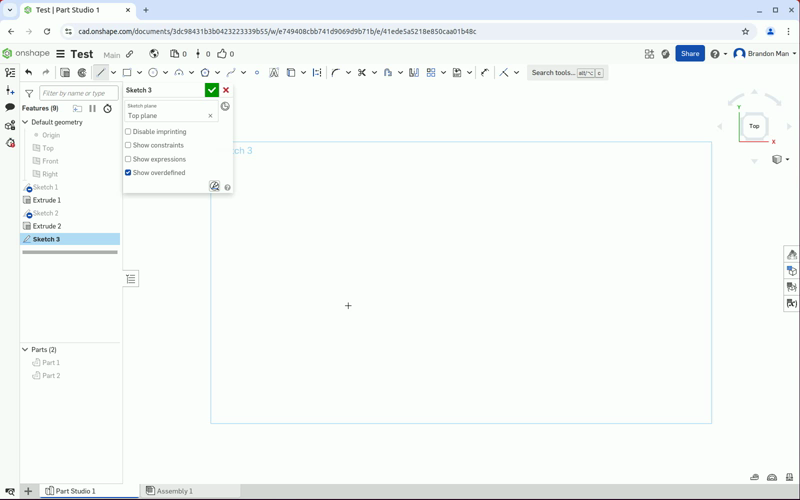
key_up(shift)
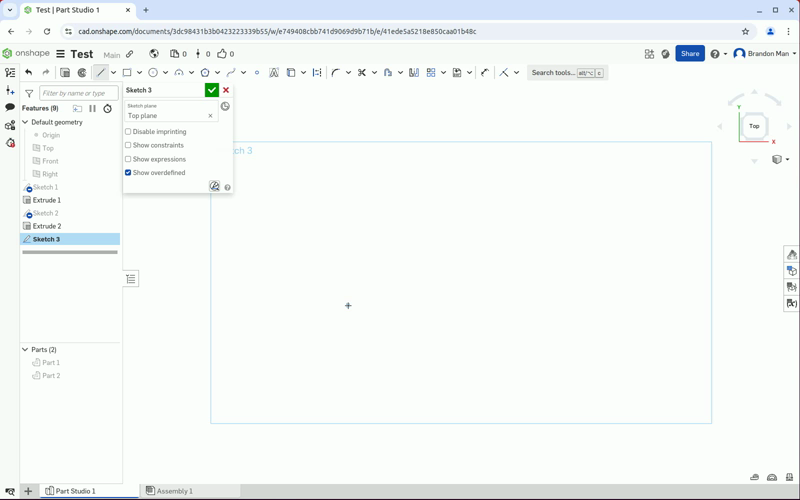
key_down(shift)
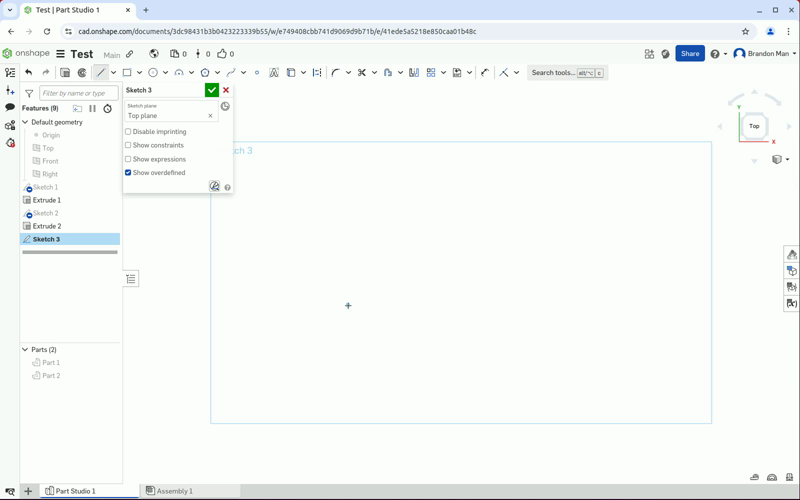
mouse_move(572, 305)
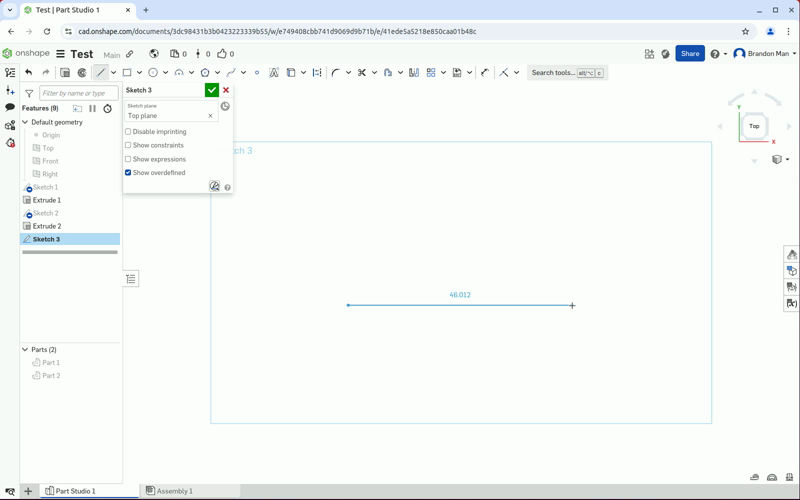
click(572, 305)
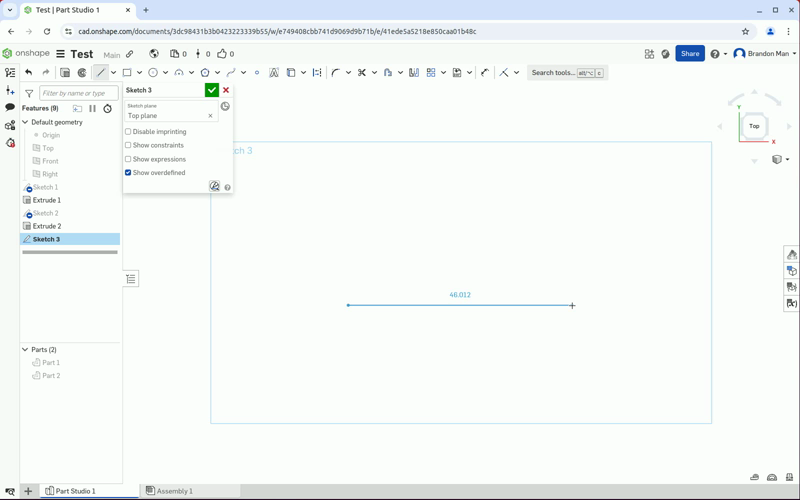
key_up(shift)
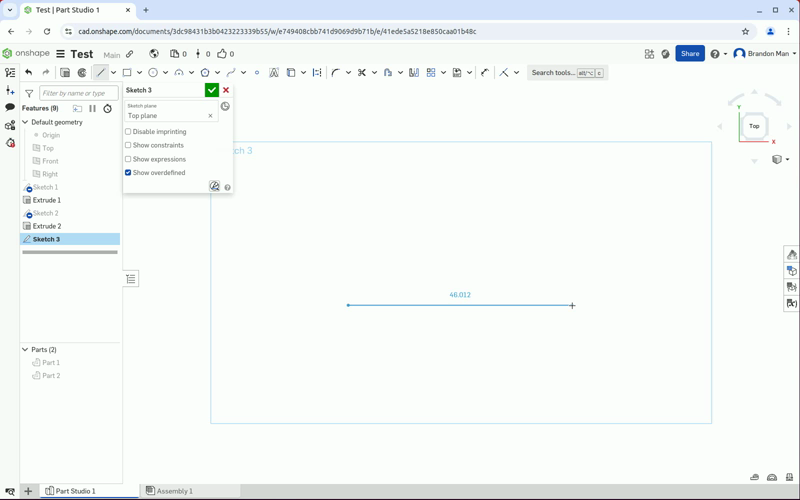
key_down(shift)
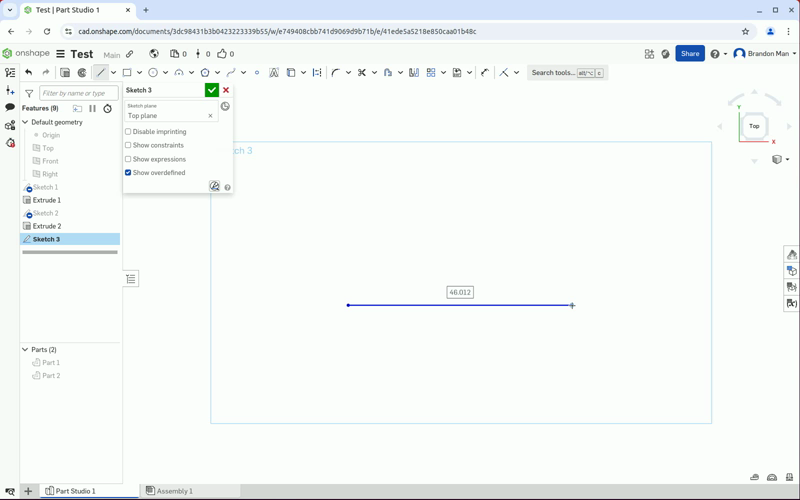
mouse_move(589, 305)
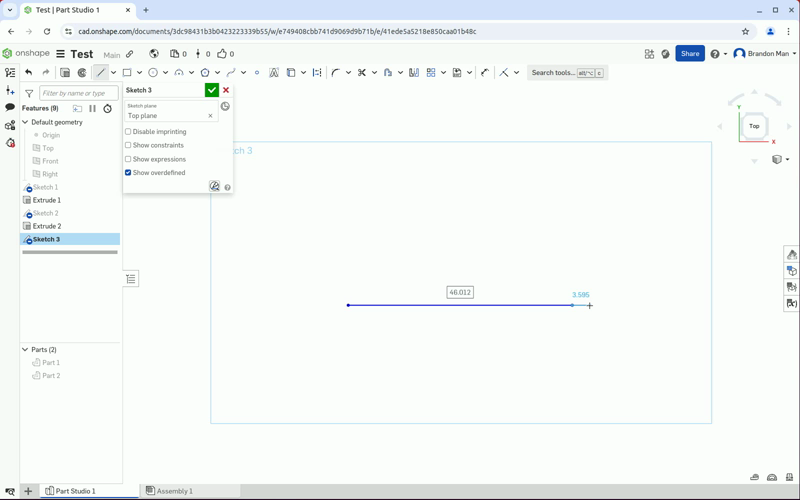
mouse_move(572, 260)
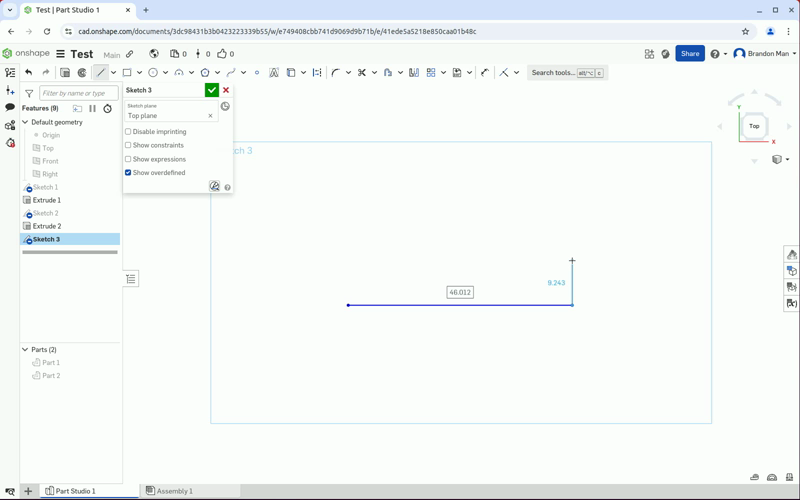
click(572, 260)
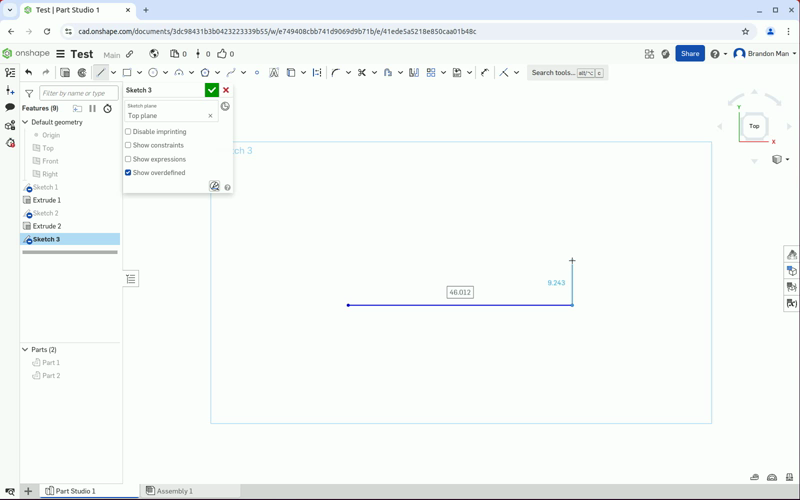
key_up(shift)
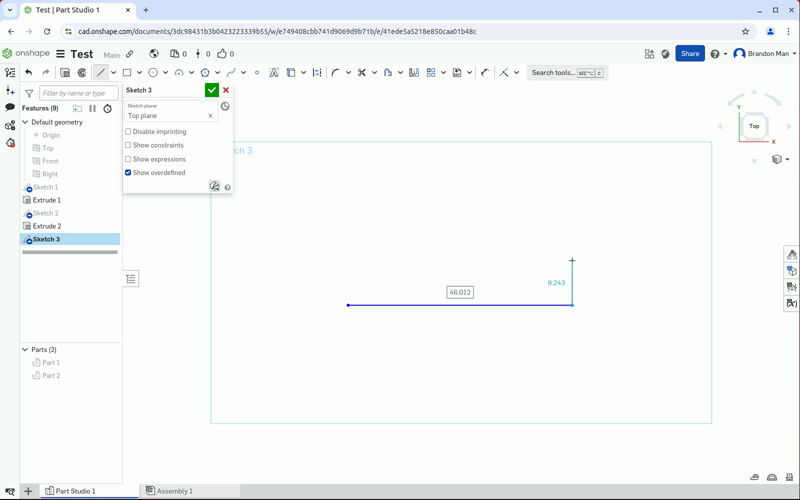
key_down(shift)
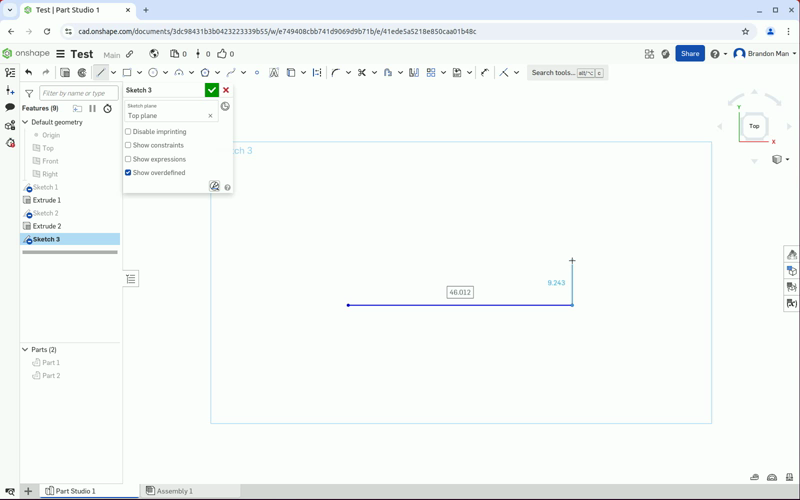
mouse_move(348, 260)
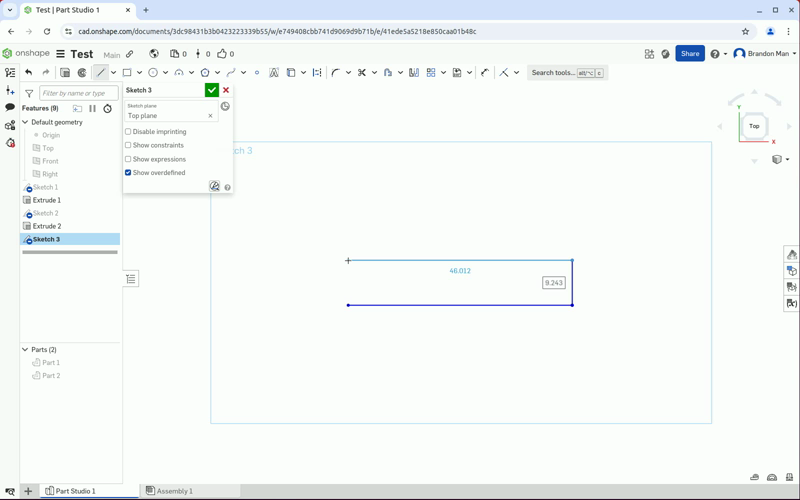
click(348, 260)
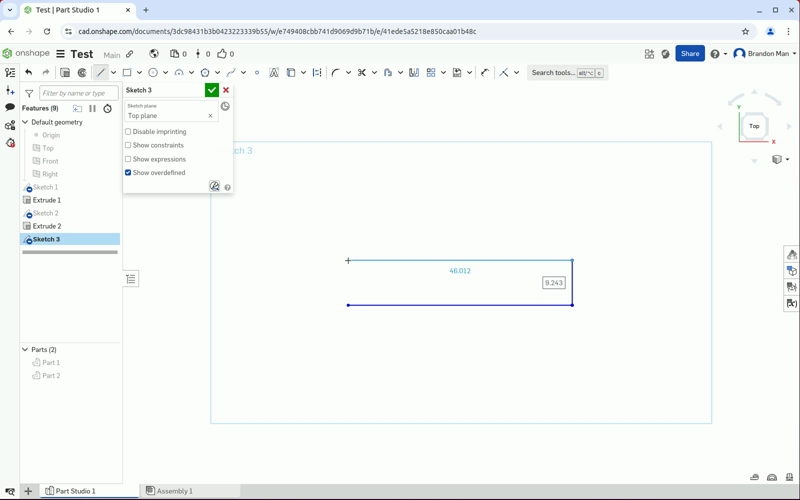
key_up(shift)
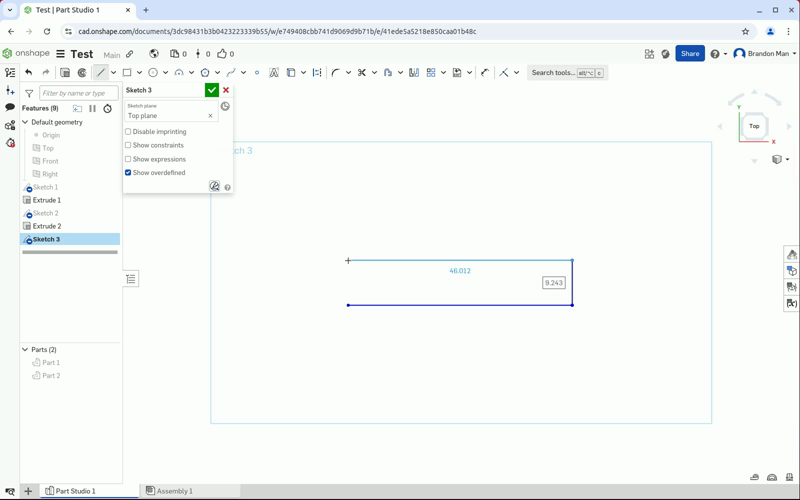
mouse_move(378, 260)
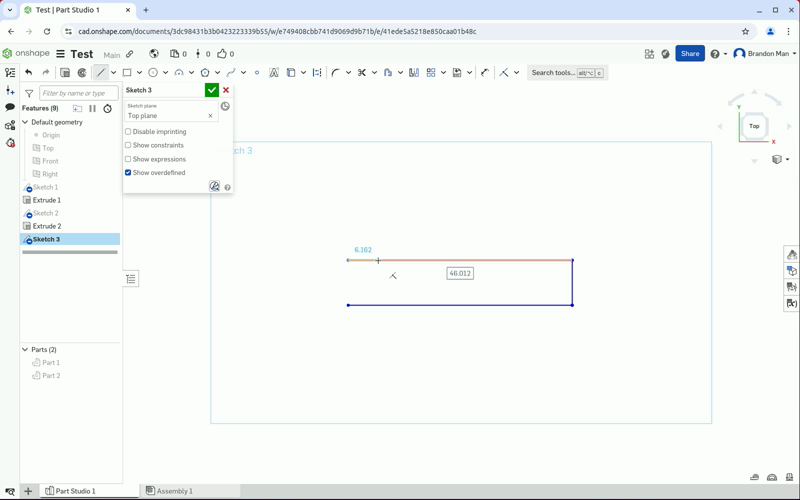
key_down(shift)
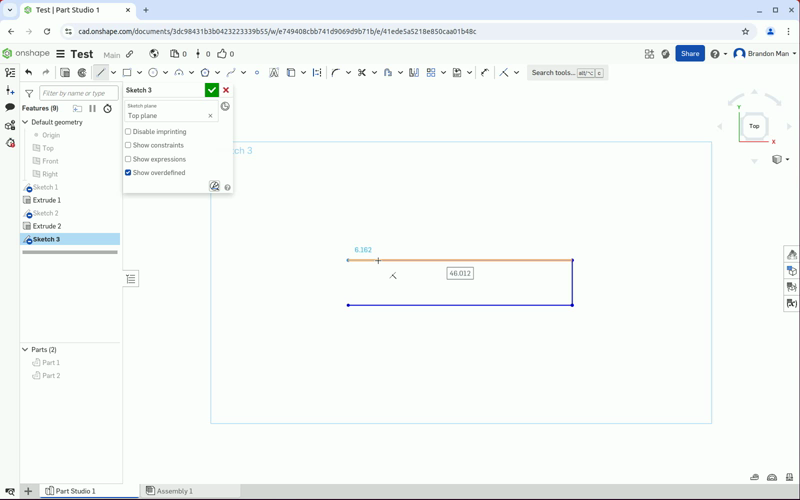
mouse_move(348, 305)
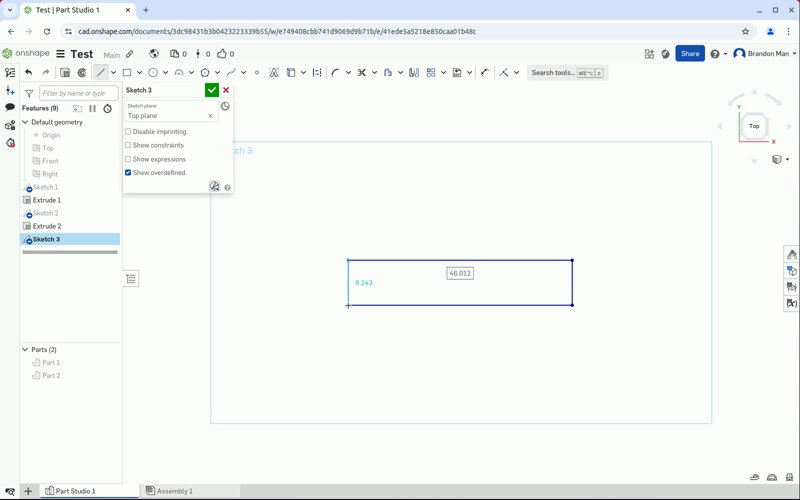
key_up(shift)
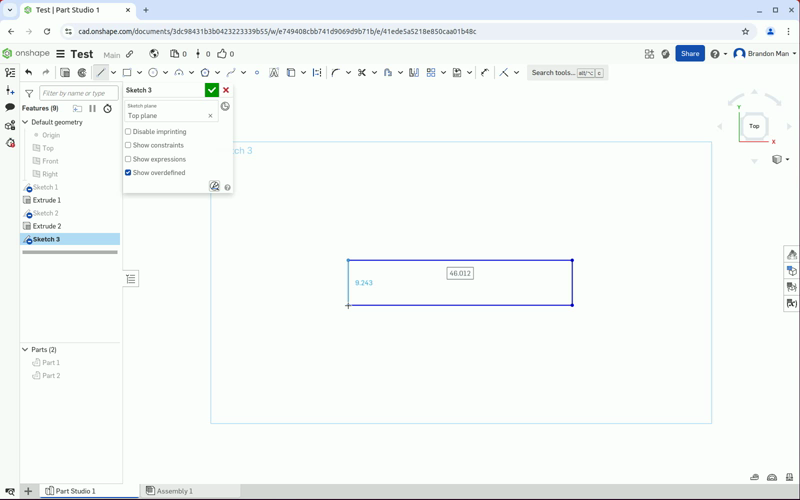
click(348, 305)
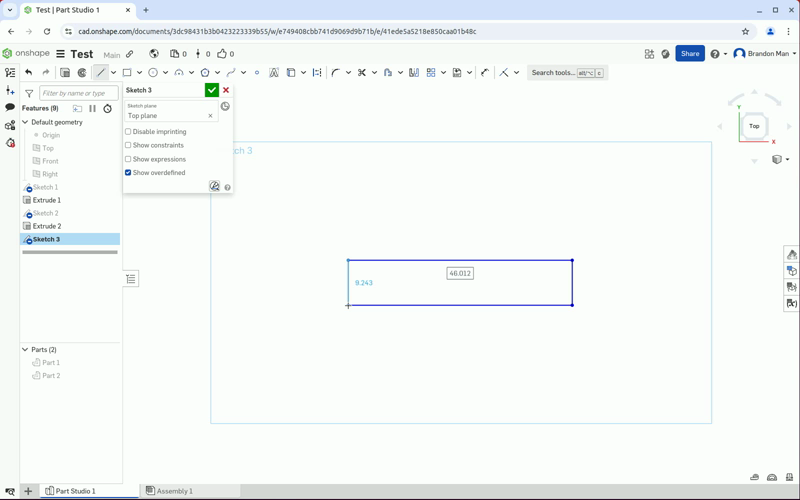
key(esc)
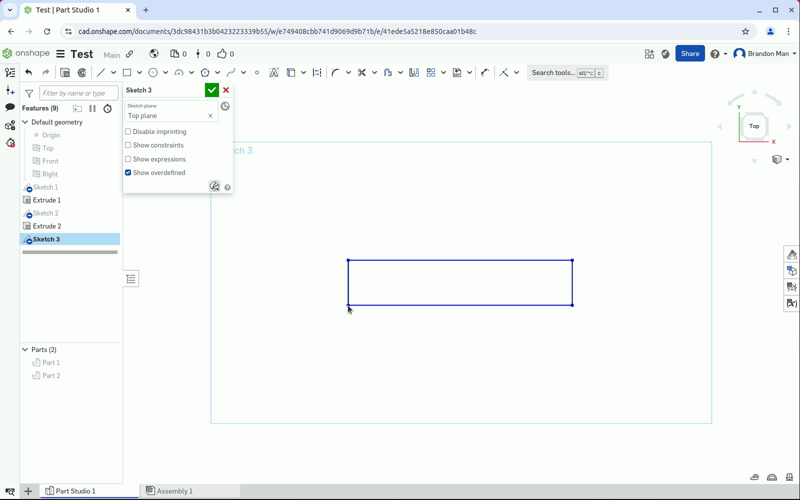
mouse_move(384, 276)
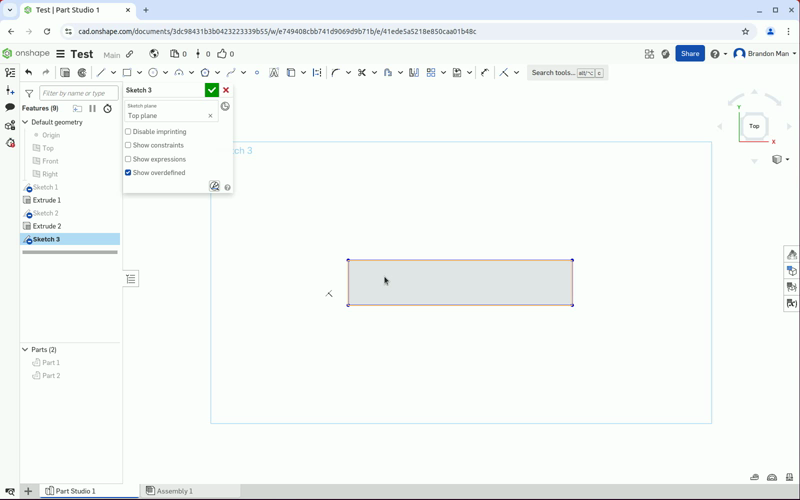
click(384, 276)
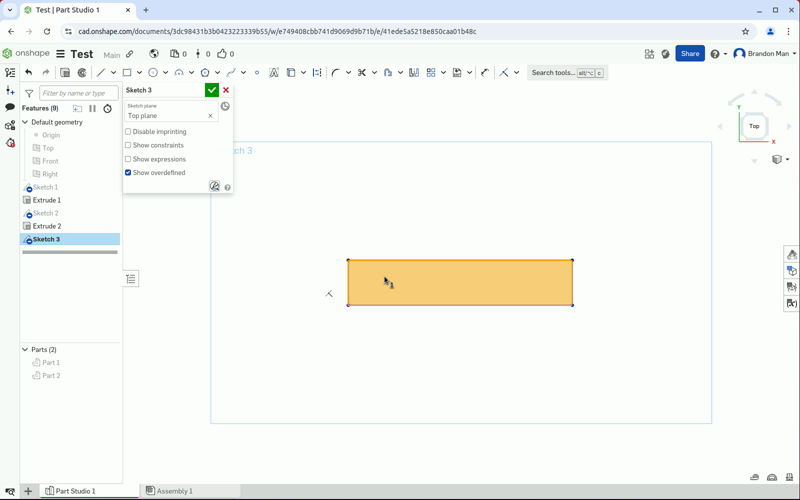
mouse_move(73, 352)
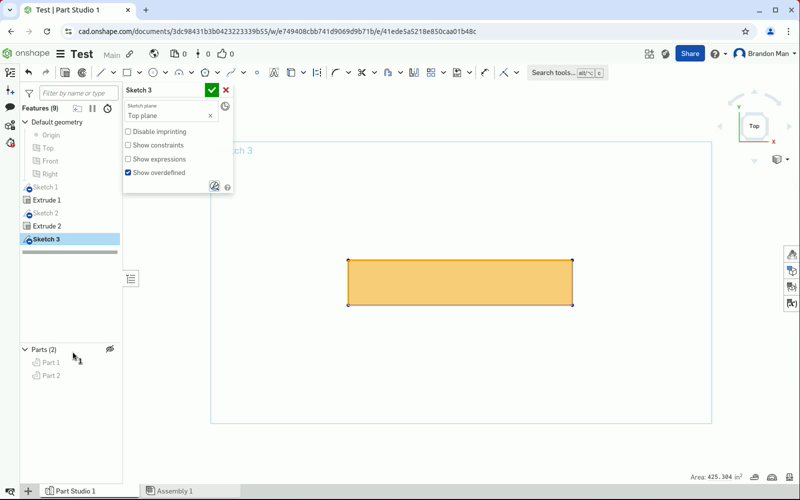
key(shift+y)
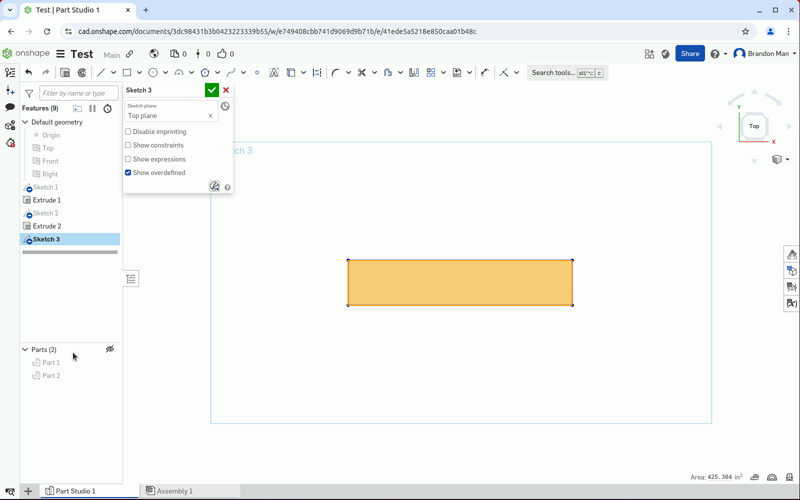
key(shift+e)
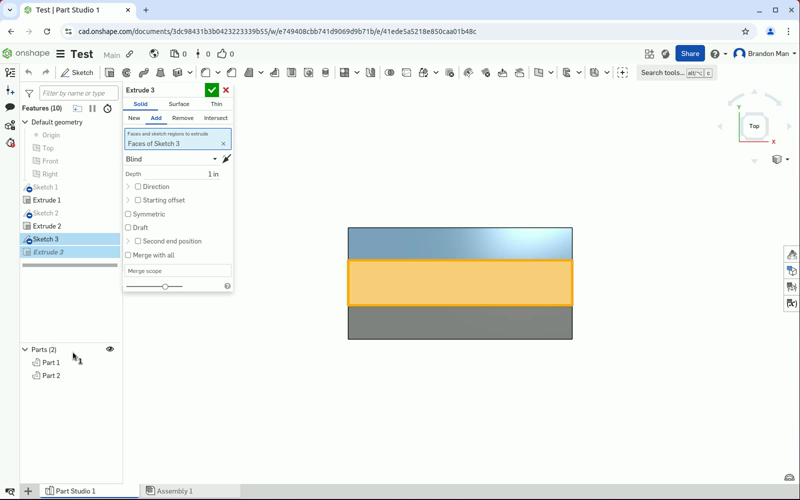
mouse_move(143, 106)
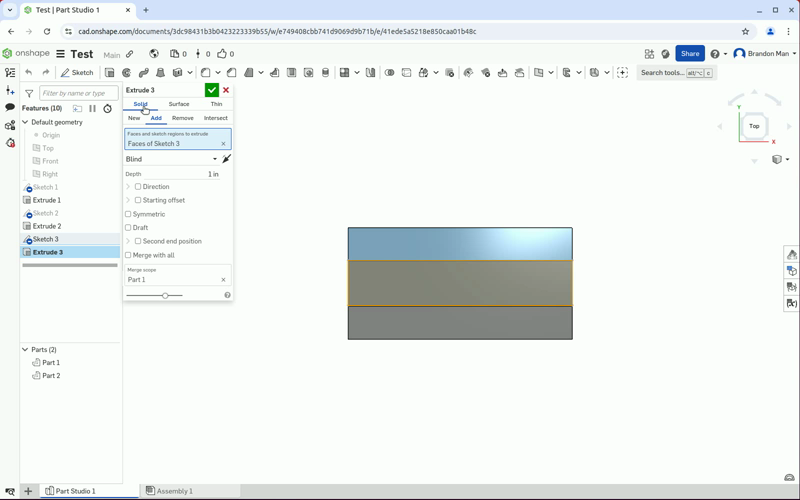
click(143, 106)
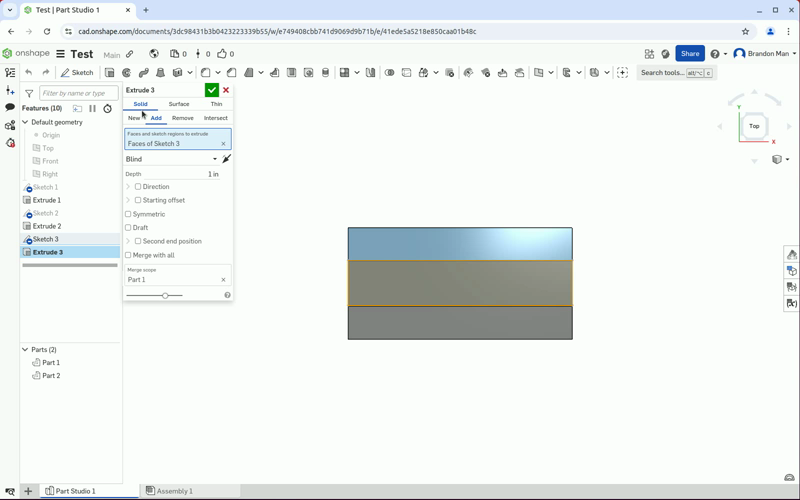
mouse_move(137, 120)
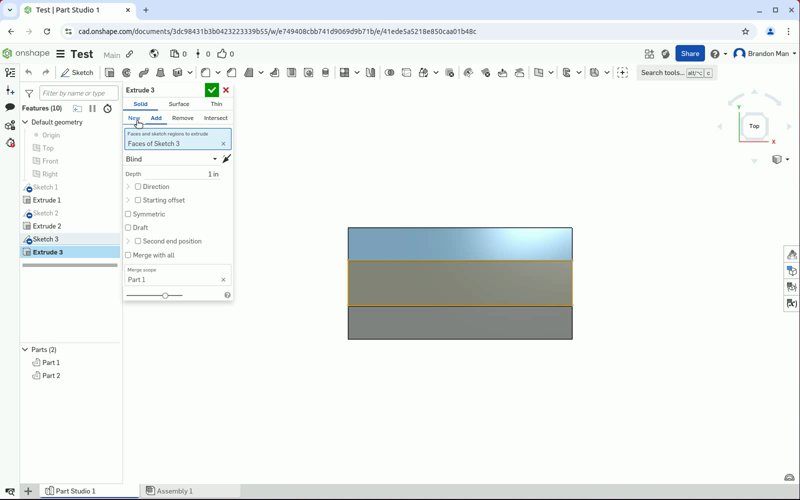
click(137, 120)
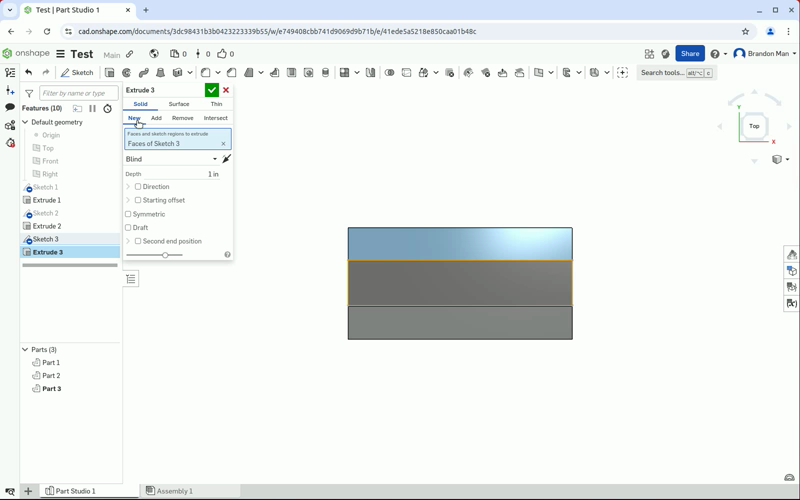
key(tab, 4)
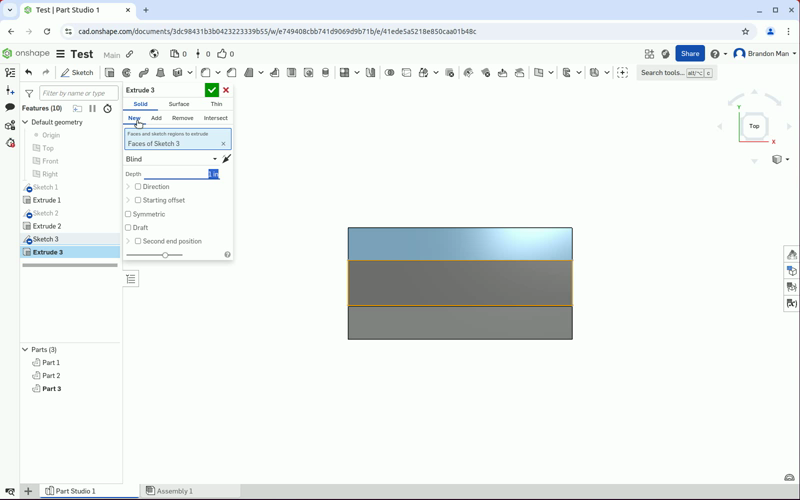
text(7.703)
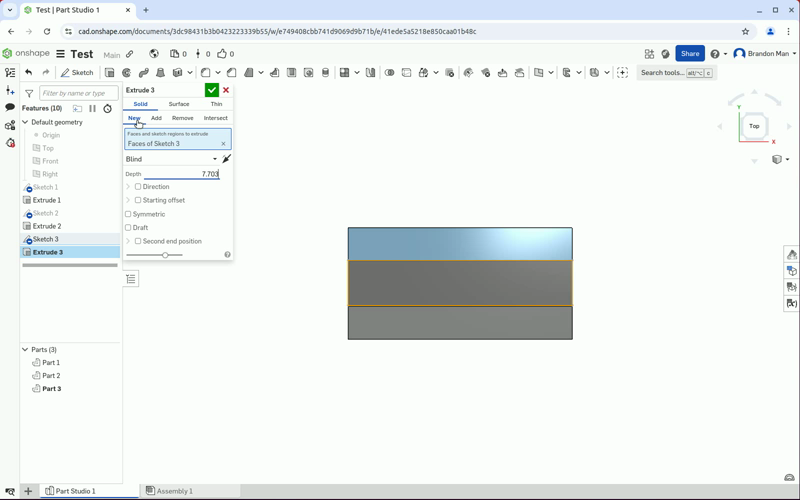
key(enter)
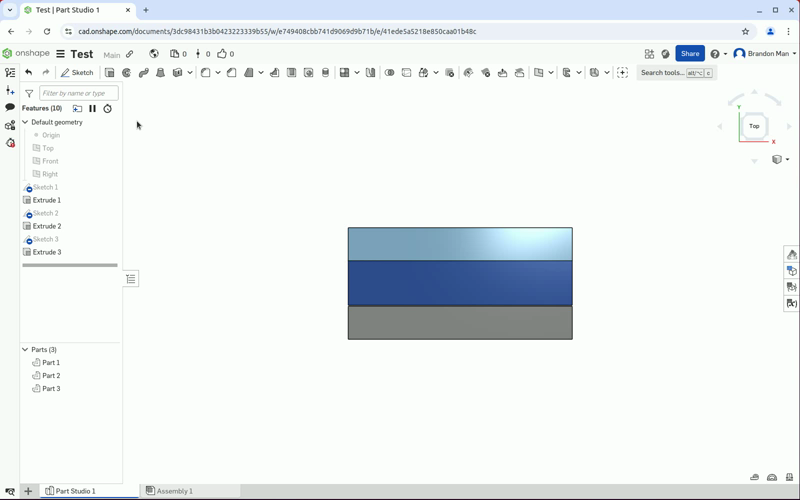
key(shift+h)
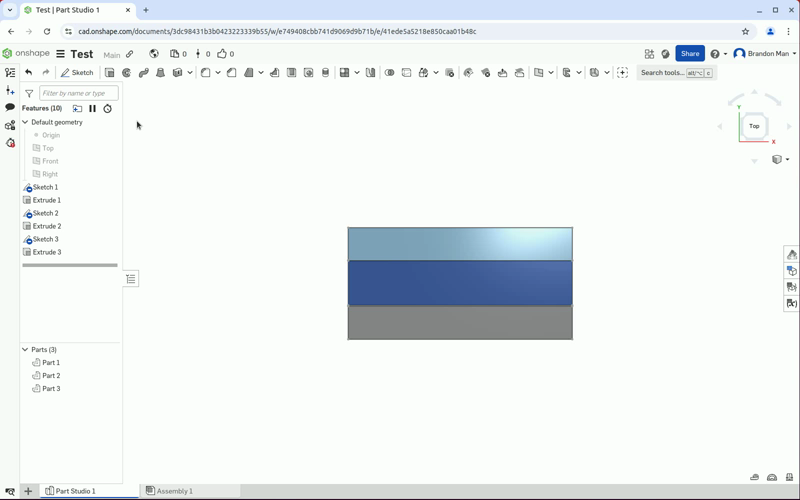
key(shift+h)
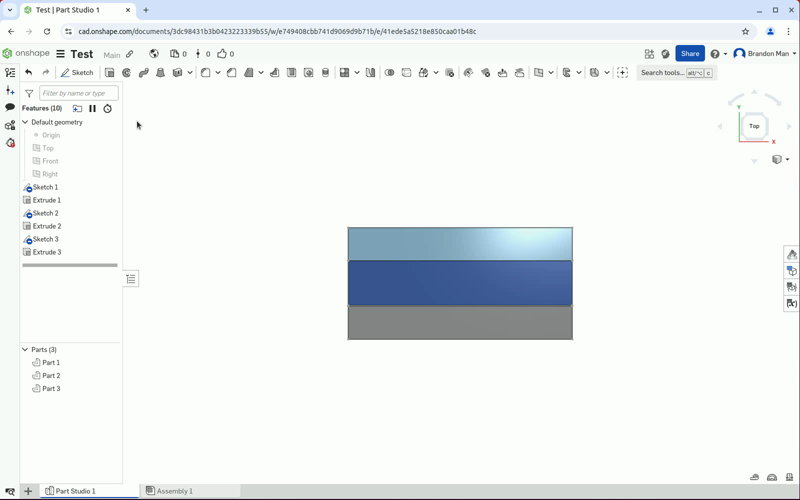
key(shift+7)
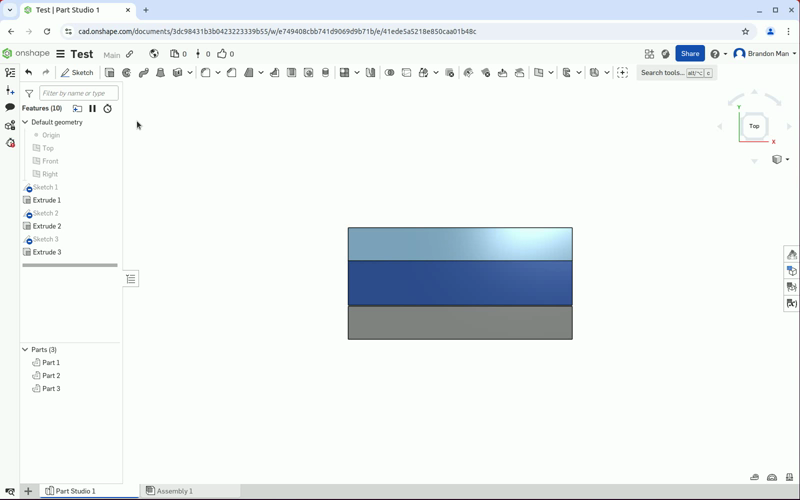
key(up, 3)
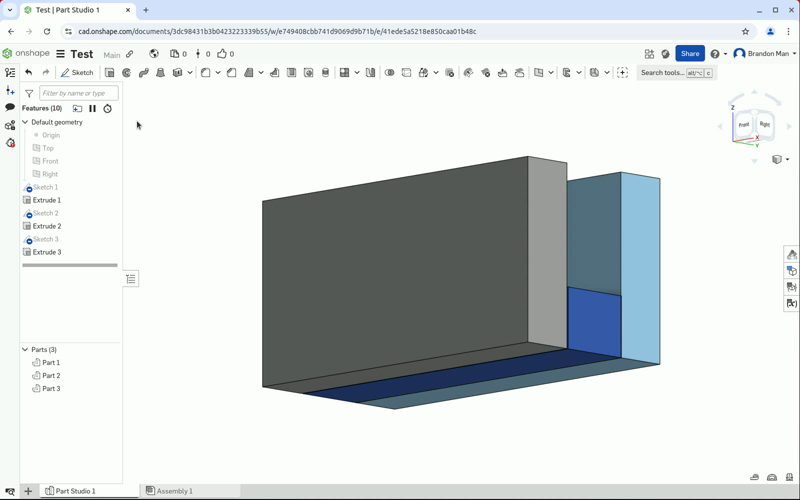
key(left, 3)
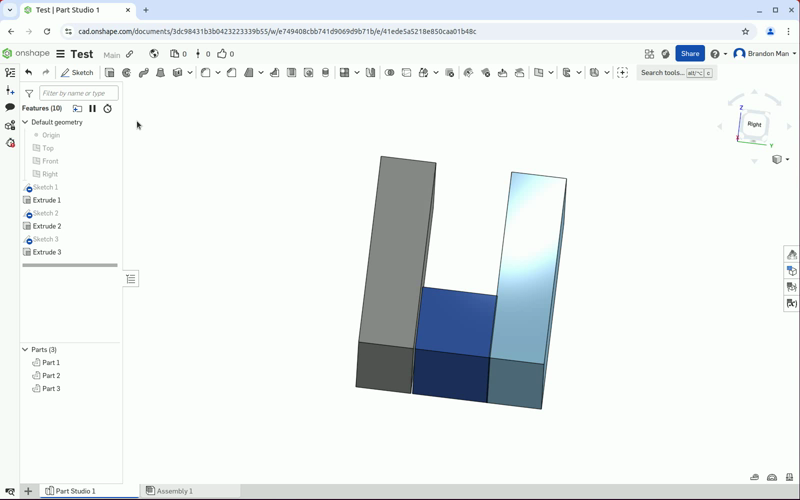
key(right, 3)
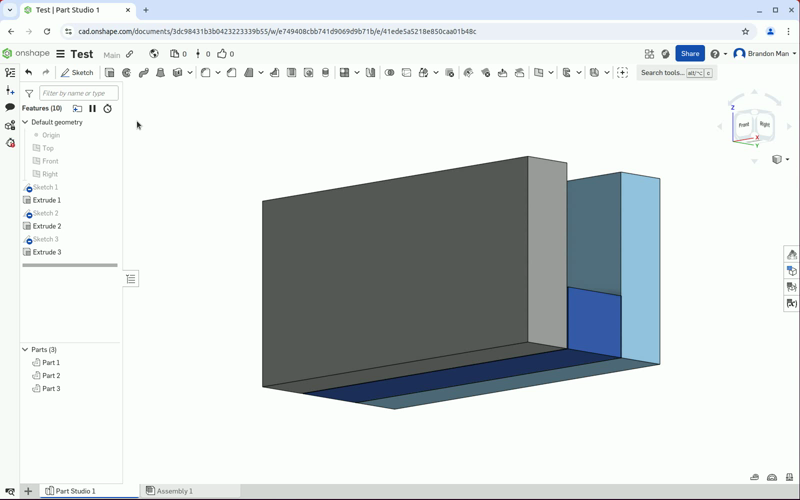
key(down, 3)
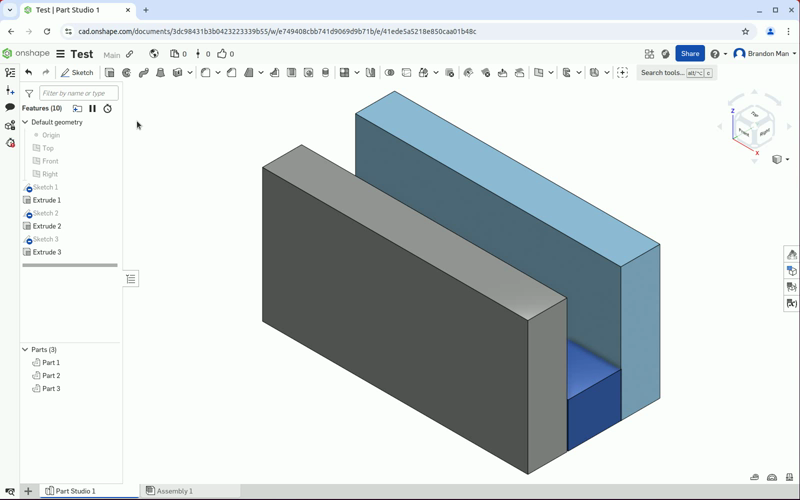
mouse_move(73, 189)
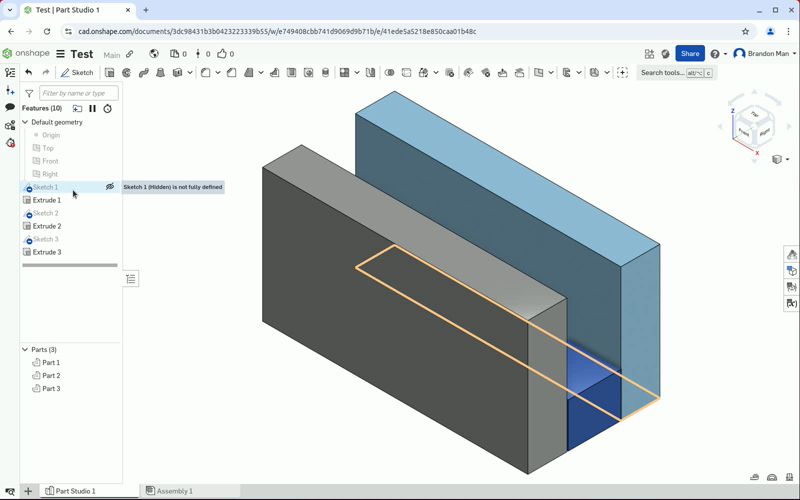
click(73, 189)